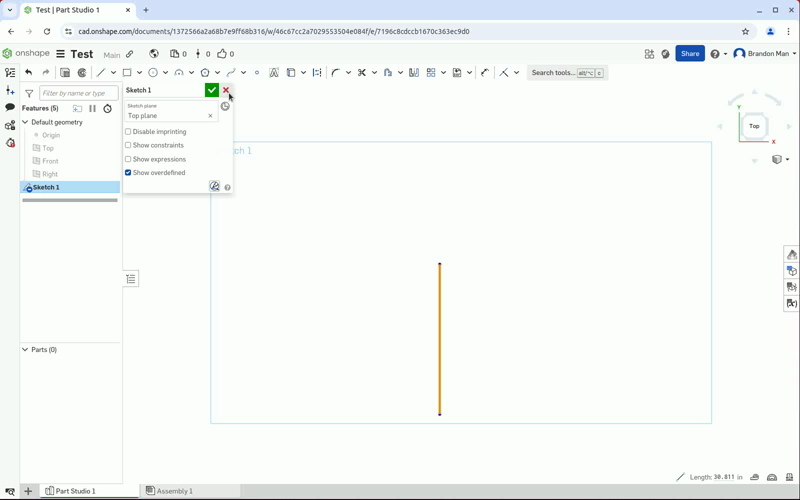
key(shift+h)
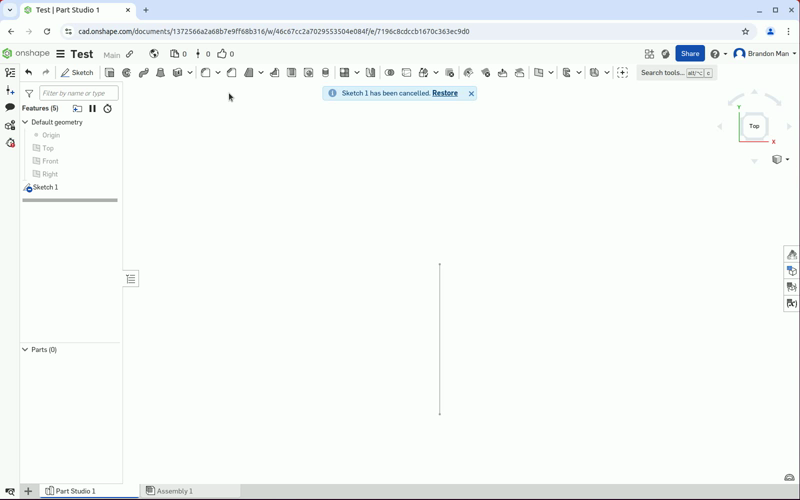
mouse_move(73, 352)
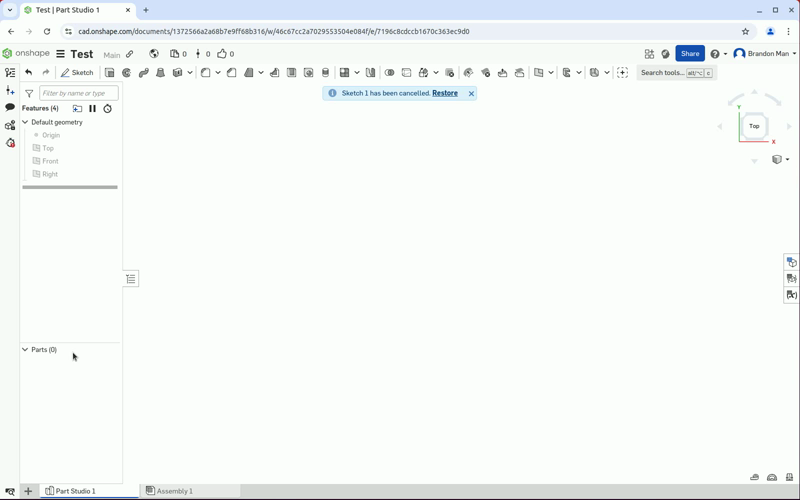
key(y)
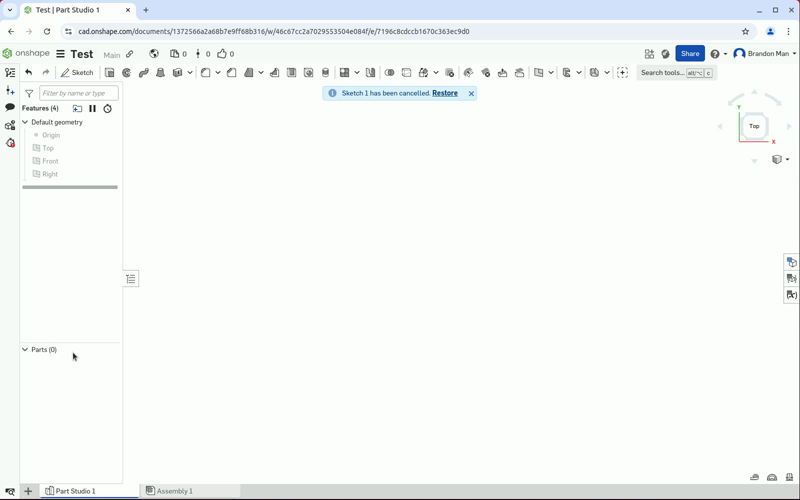
key(shift+p)
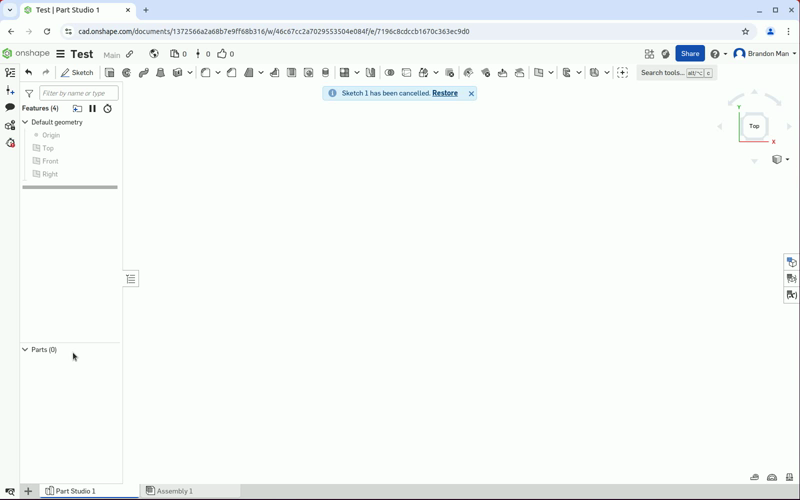
key(space)
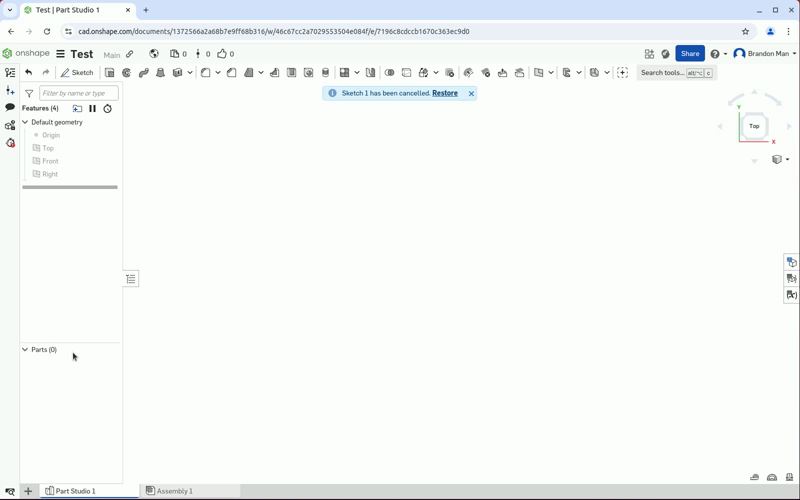
key_down(shift)
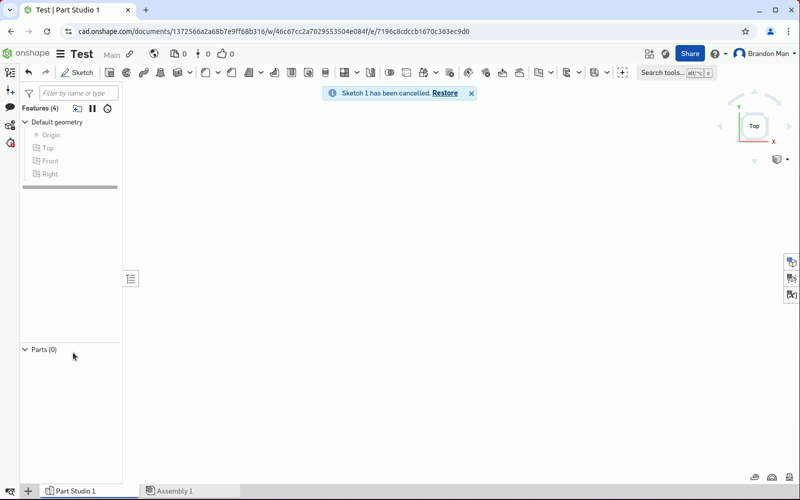
key(up)
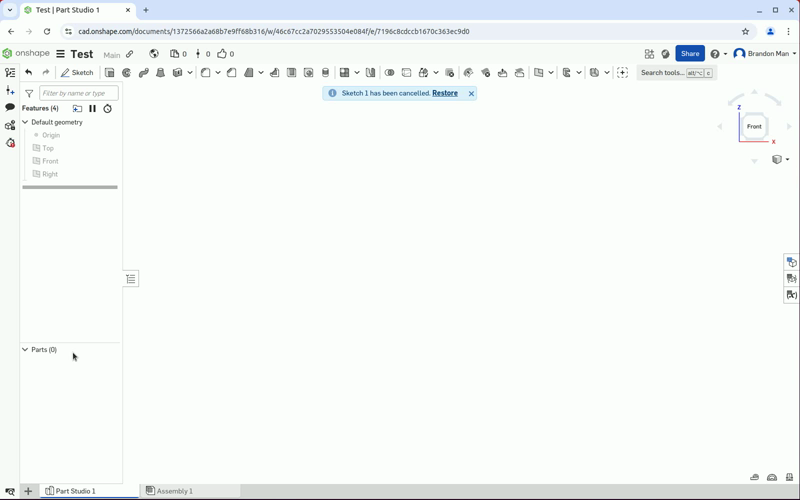
key_up(shift)
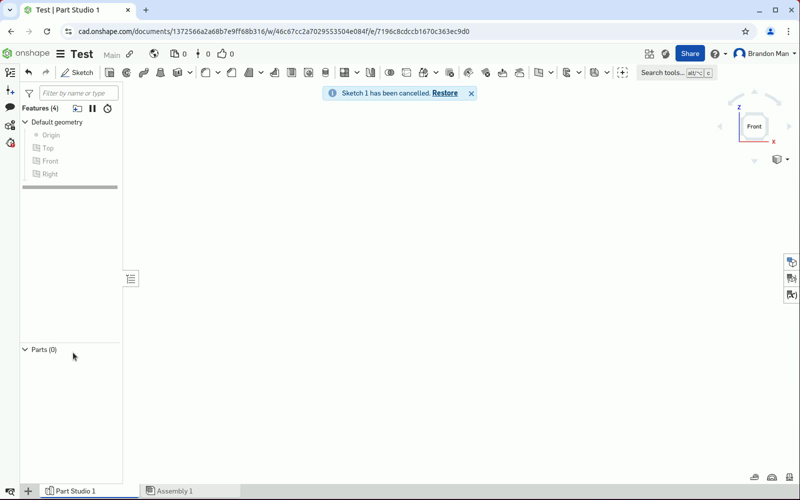
mouse_move(73, 352)
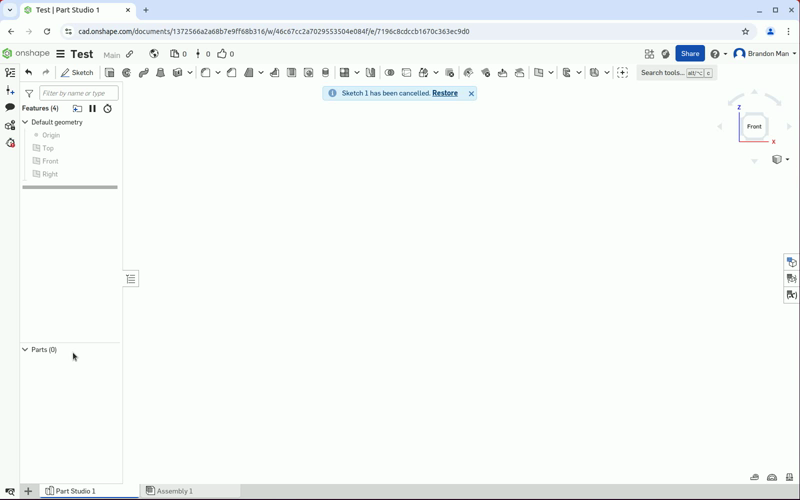
key(shift+y)
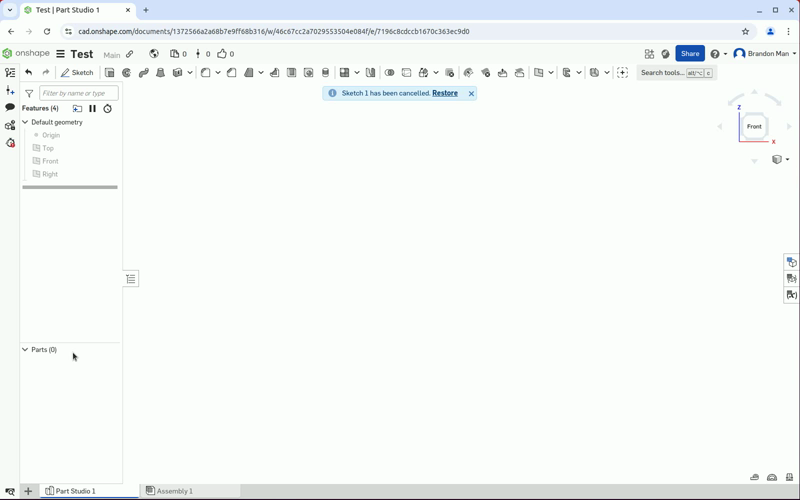
key(shift+s)
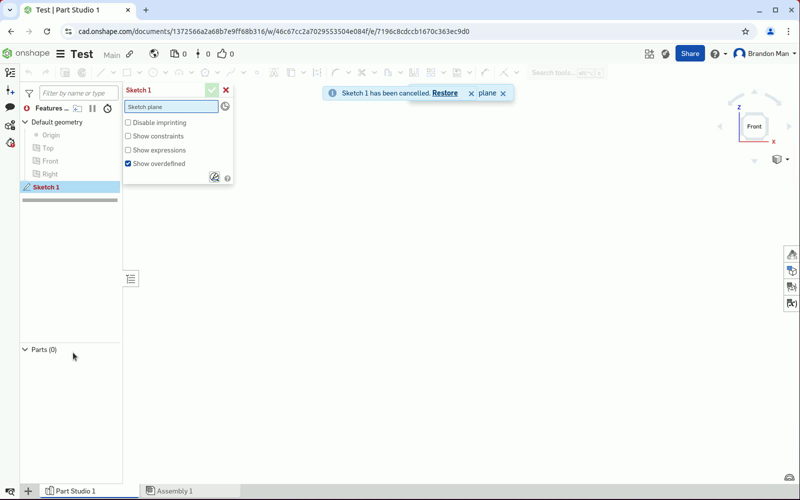
mouse_move(73, 163)
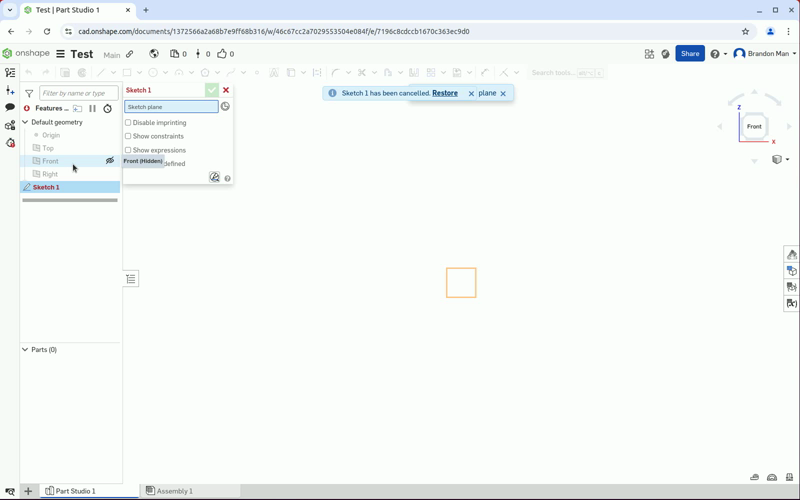
click(73, 163)
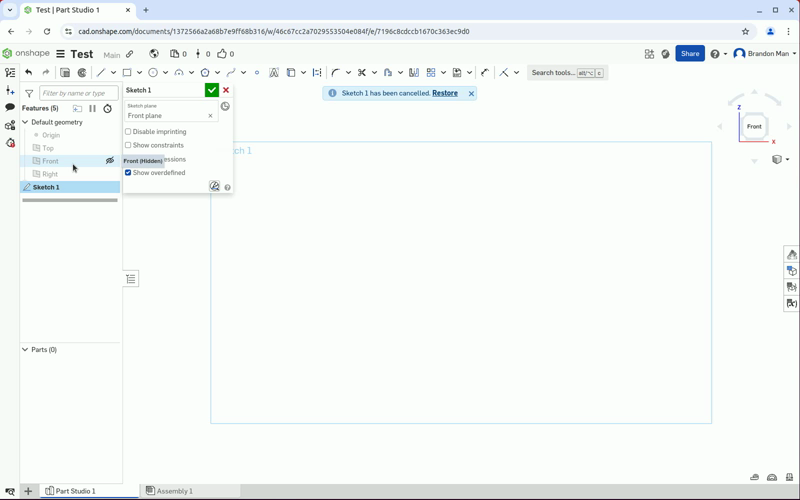
mouse_move(73, 352)
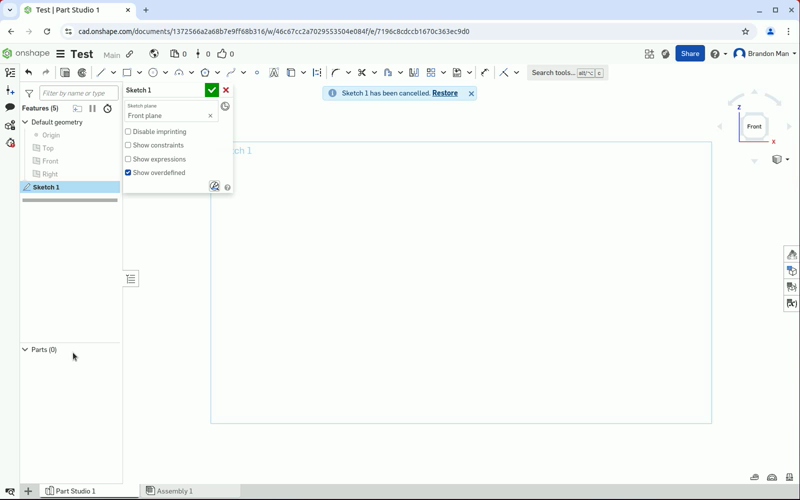
key(y)
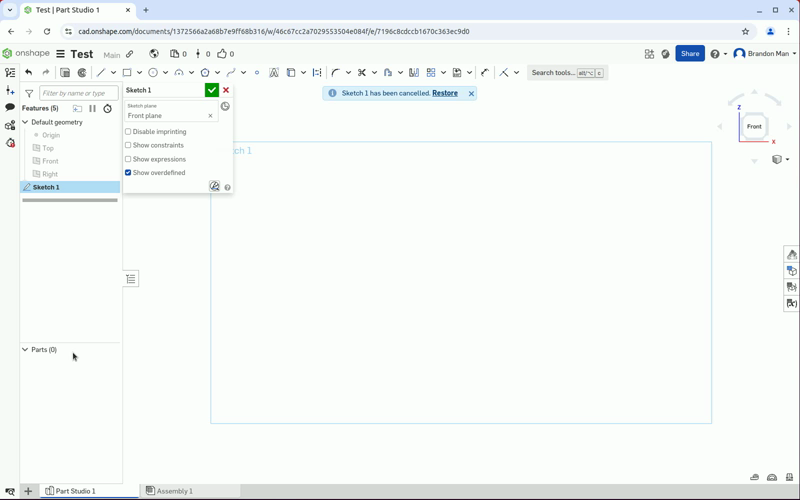
key(l)
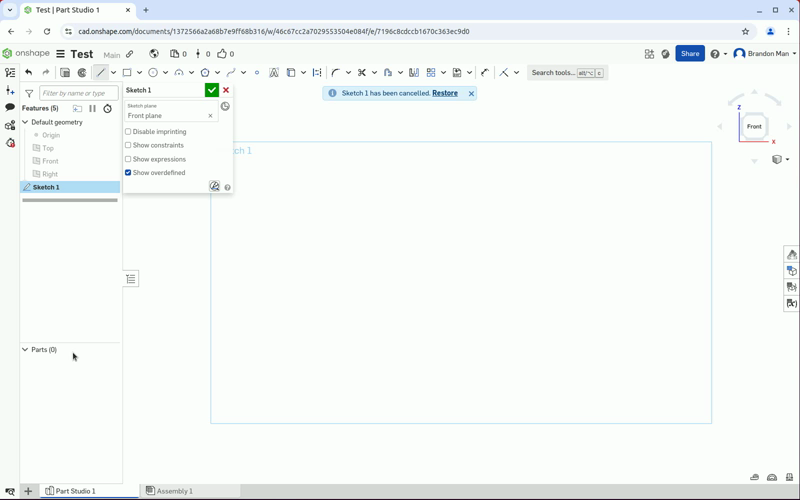
key_down(shift)
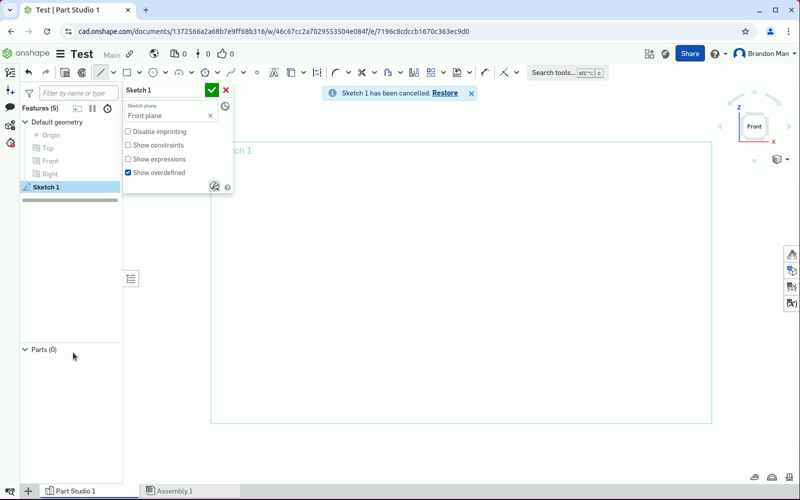
mouse_move(460, 297)
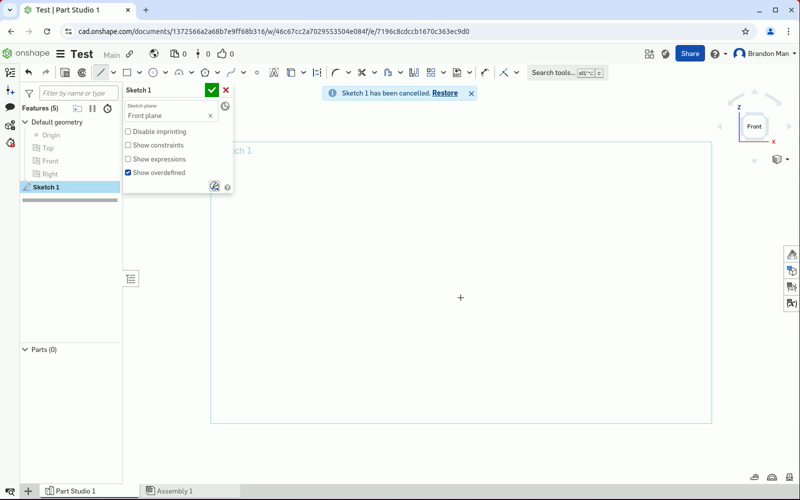
click(460, 297)
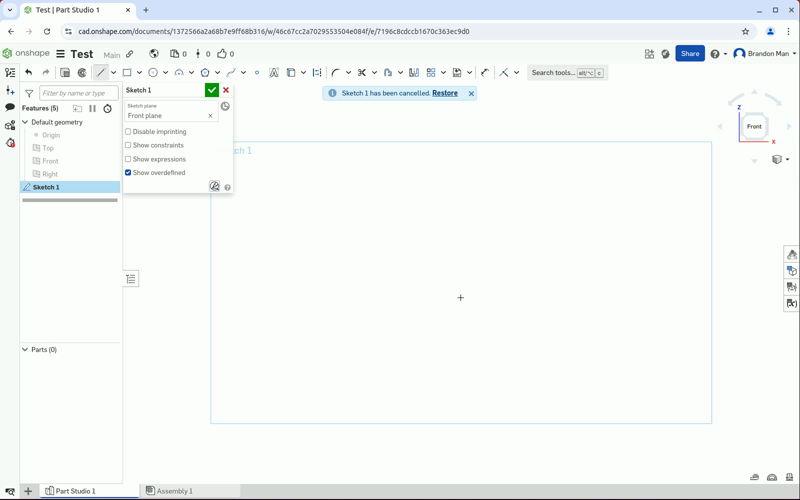
key_up(shift)
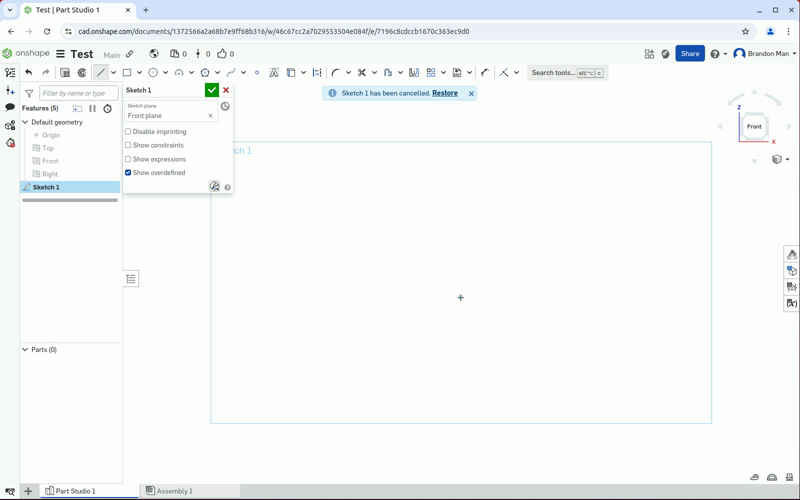
key_down(shift)
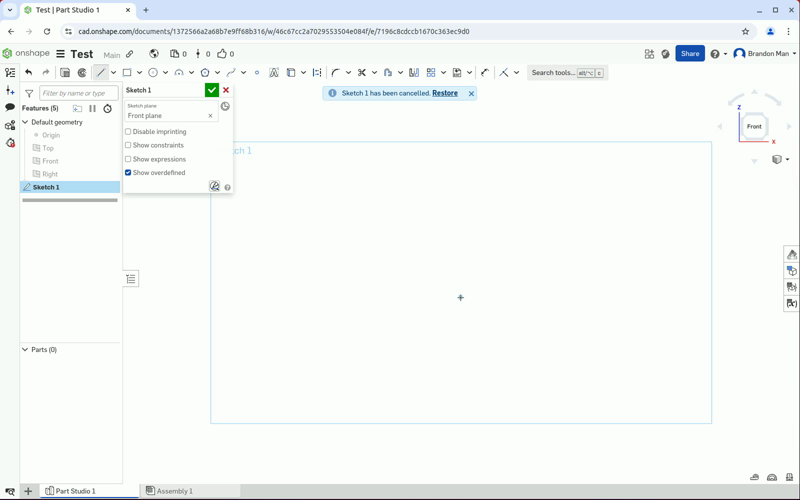
mouse_move(573, 297)
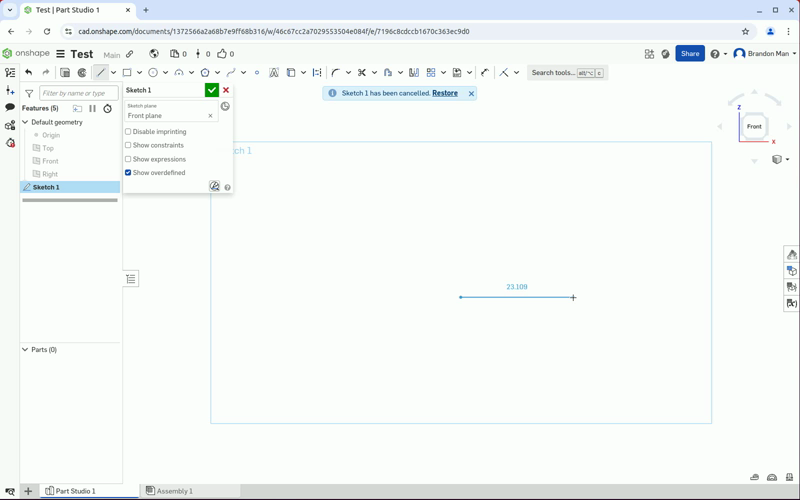
click(573, 297)
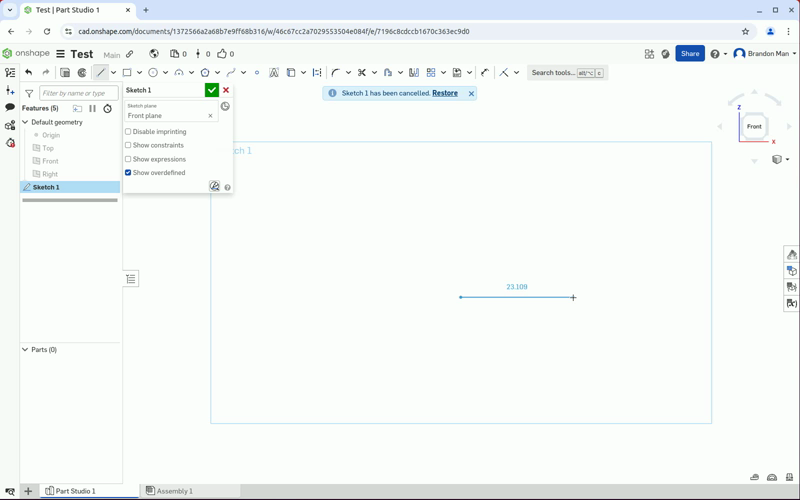
key_up(shift)
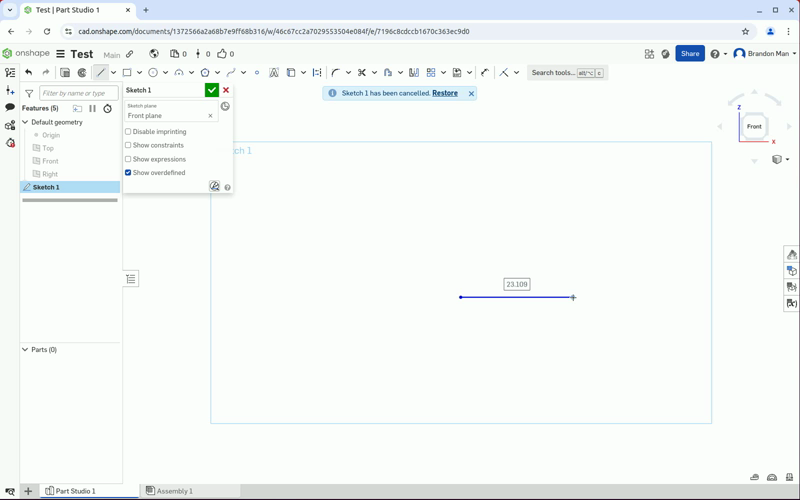
key_down(shift)
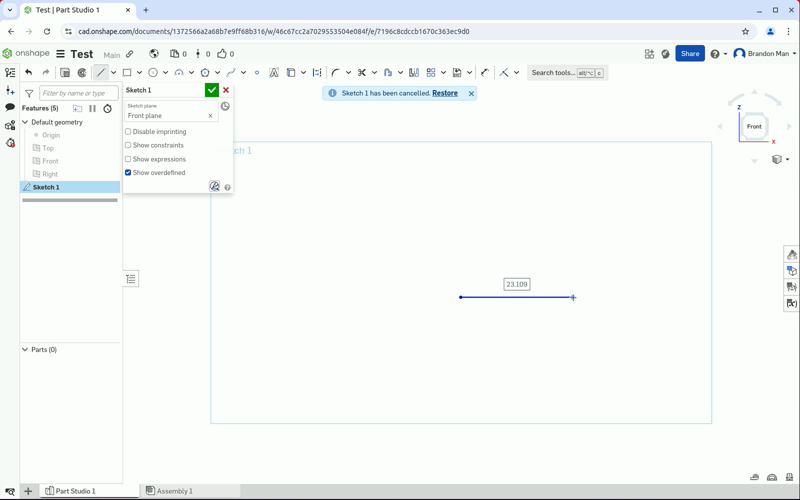
mouse_move(589, 297)
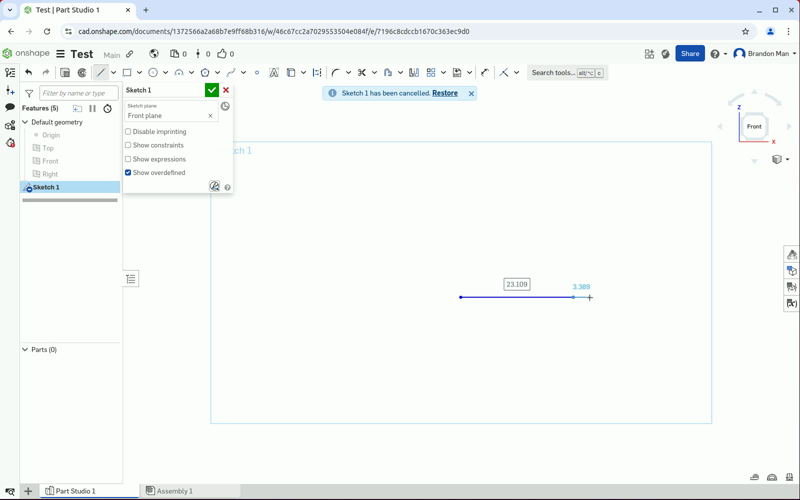
mouse_move(573, 268)
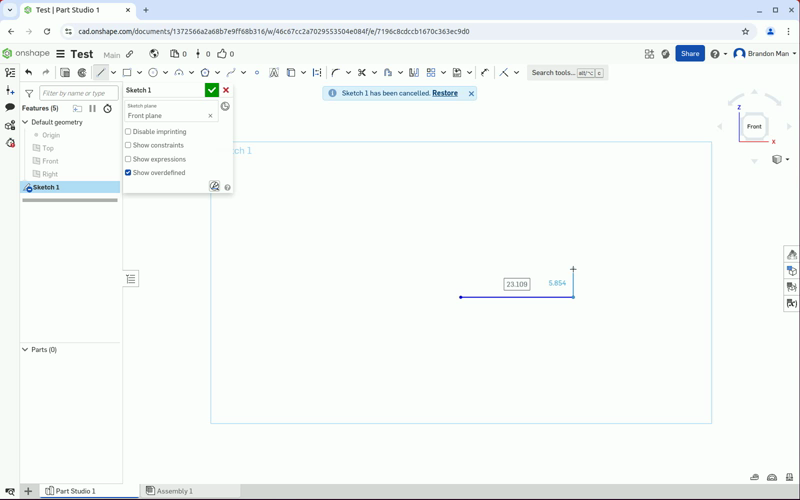
click(573, 268)
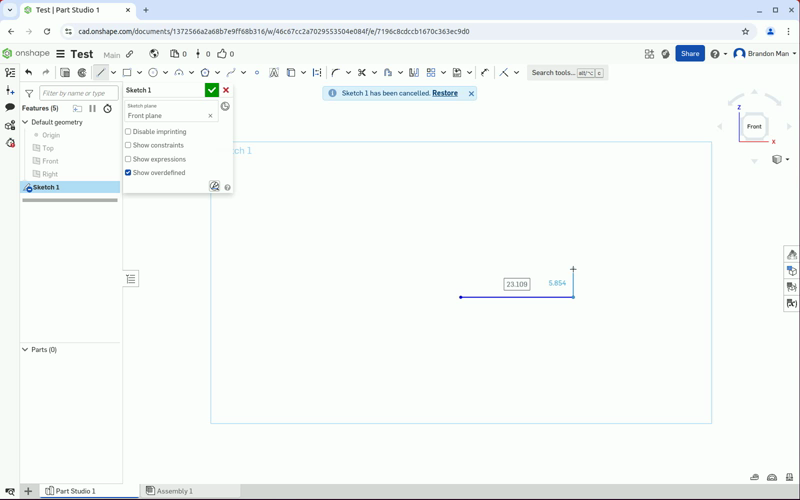
key_up(shift)
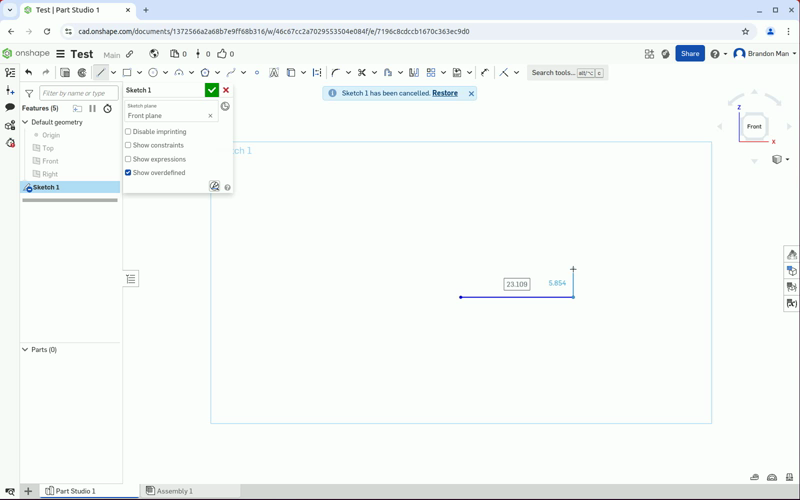
key_down(shift)
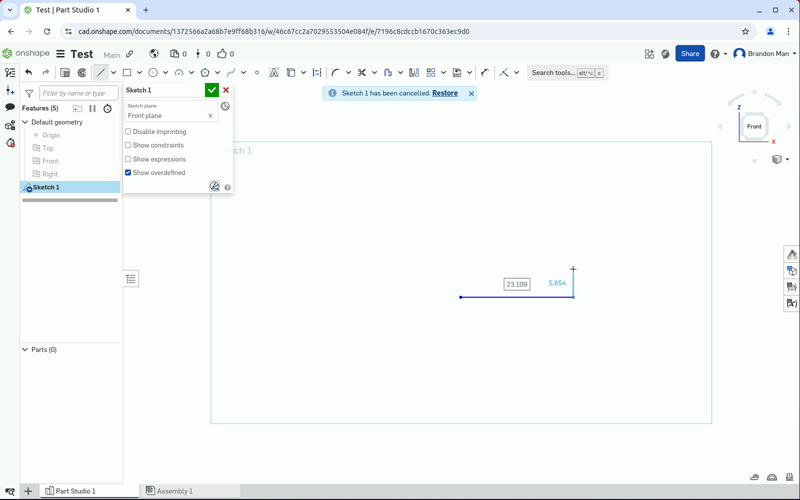
mouse_move(489, 268)
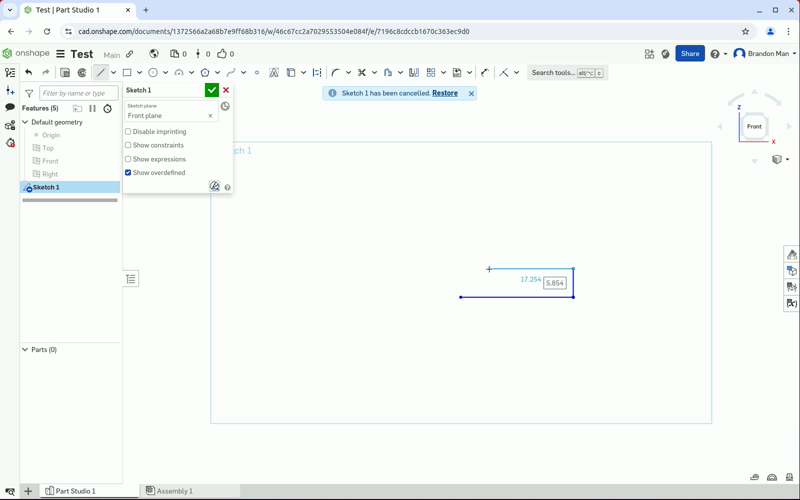
click(489, 268)
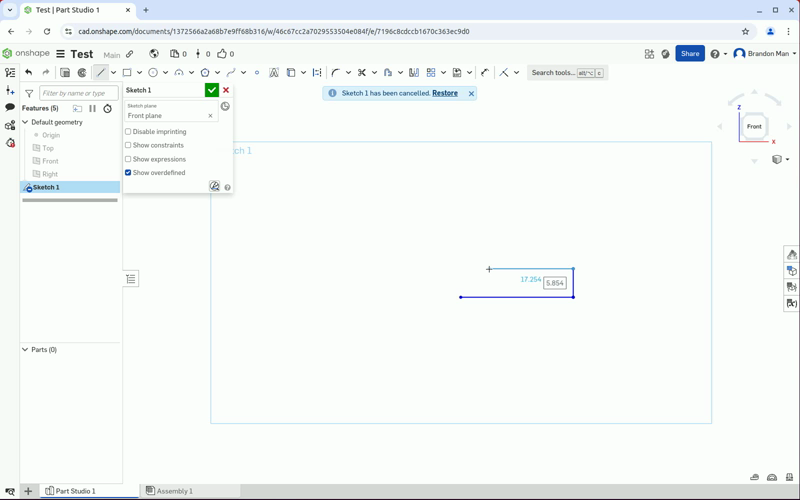
key_up(shift)
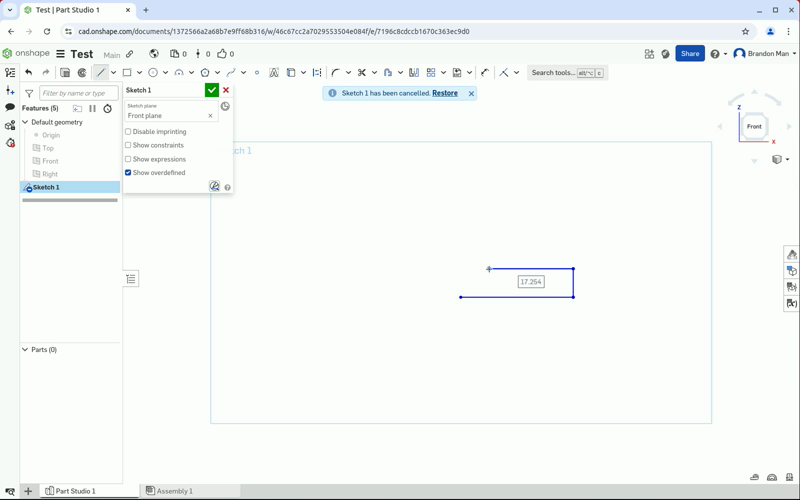
mouse_move(519, 268)
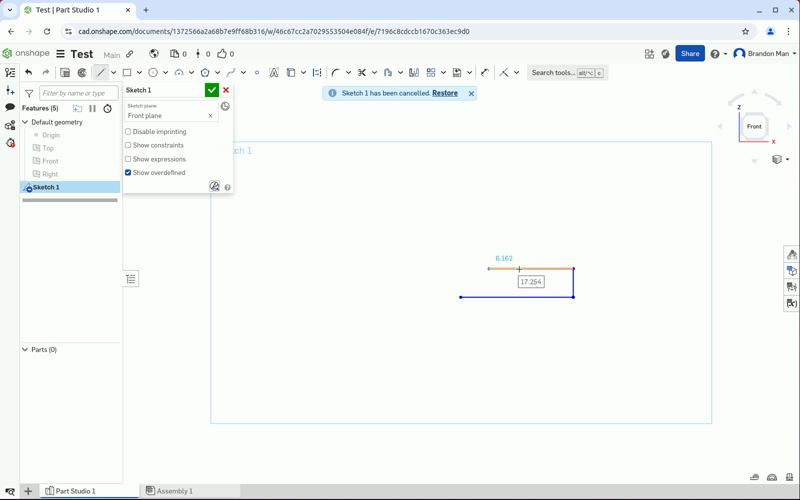
key_down(shift)
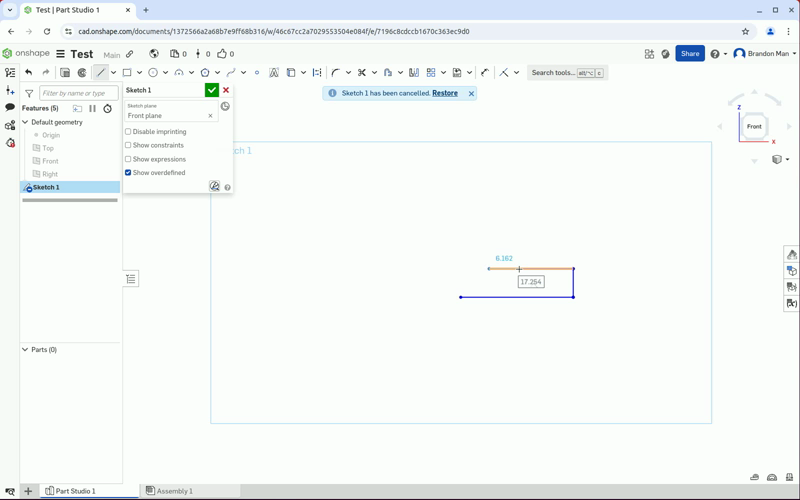
mouse_move(460, 297)
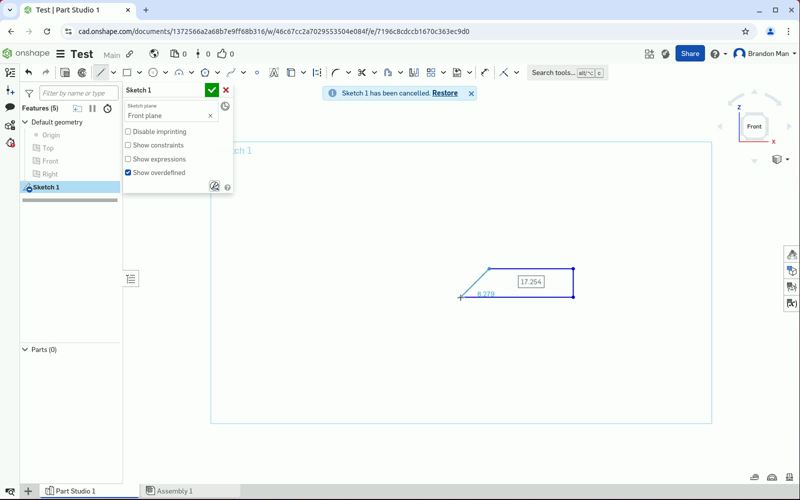
key_up(shift)
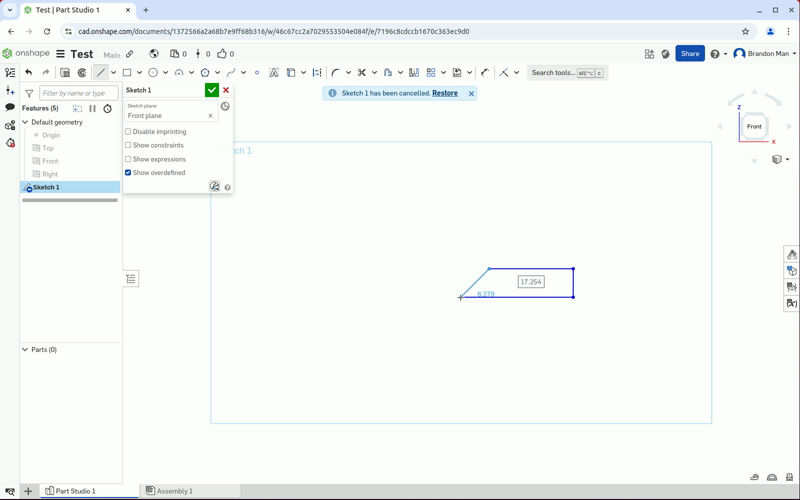
click(460, 297)
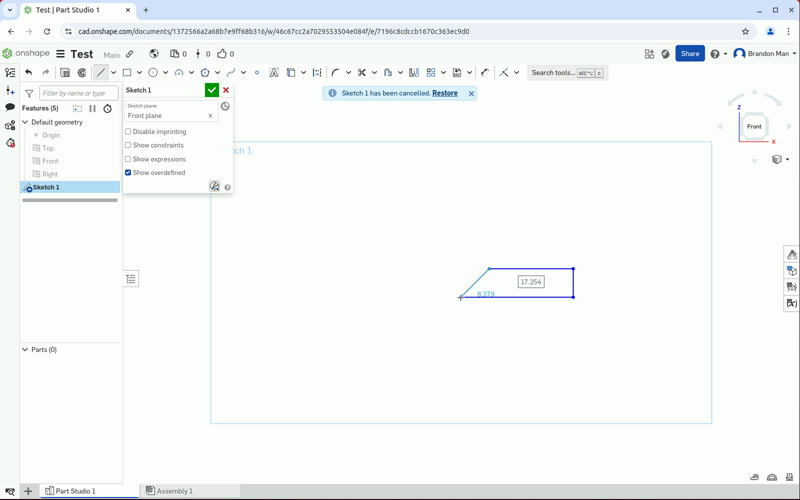
key(esc)
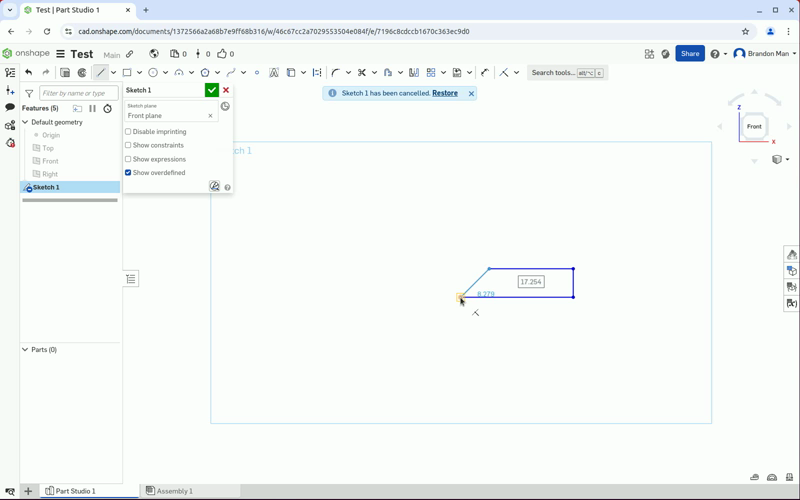
mouse_move(530, 282)
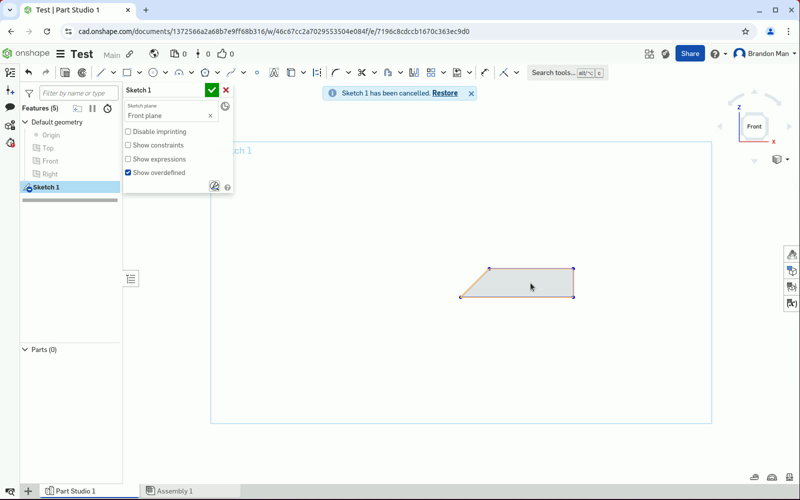
click(530, 282)
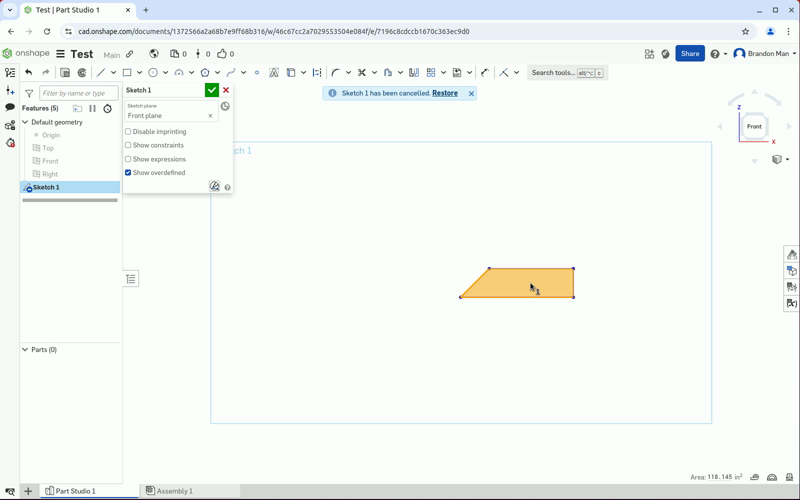
mouse_move(73, 352)
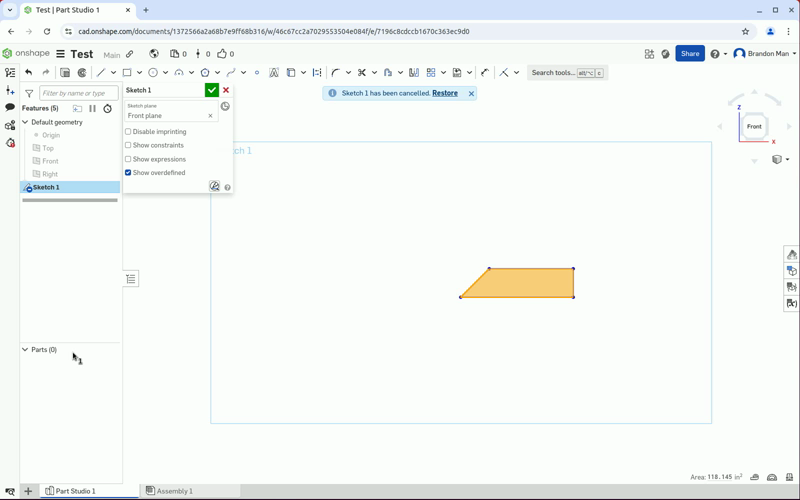
key(shift+y)
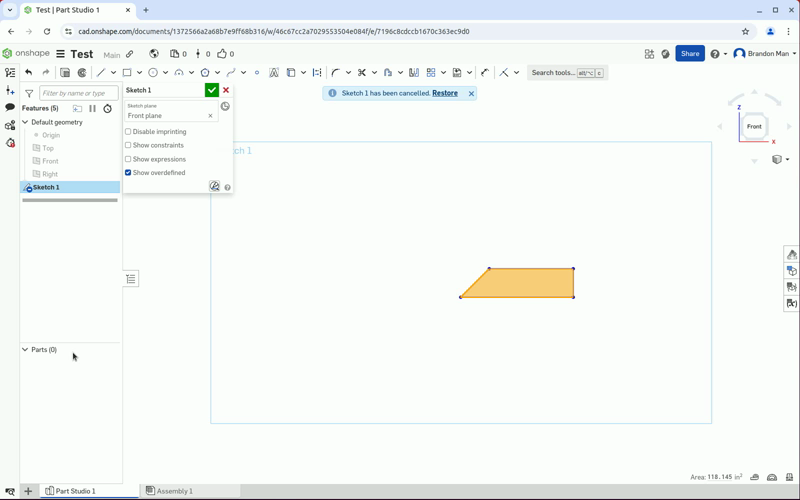
key(shift+e)
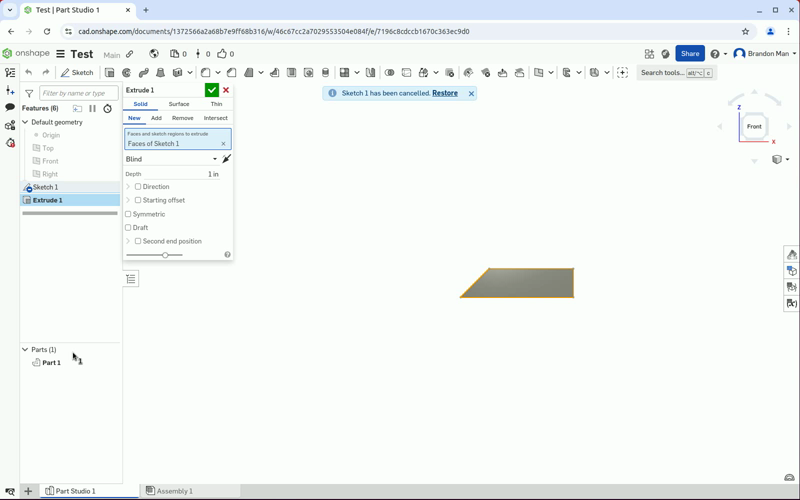
mouse_move(143, 106)
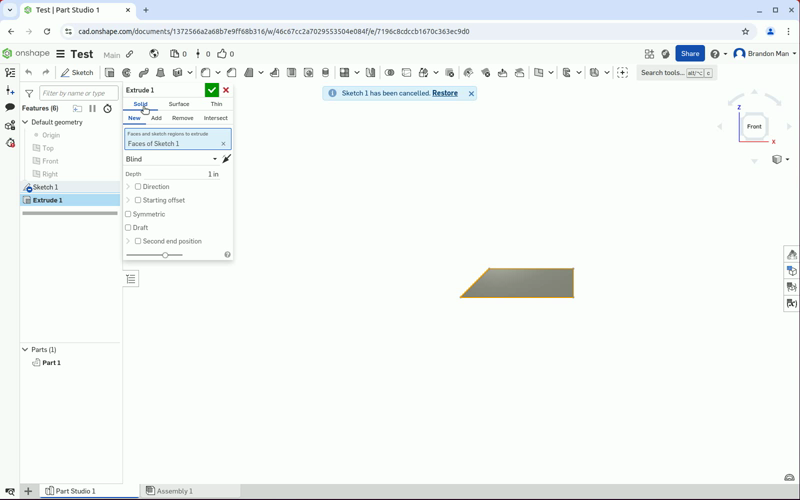
click(143, 106)
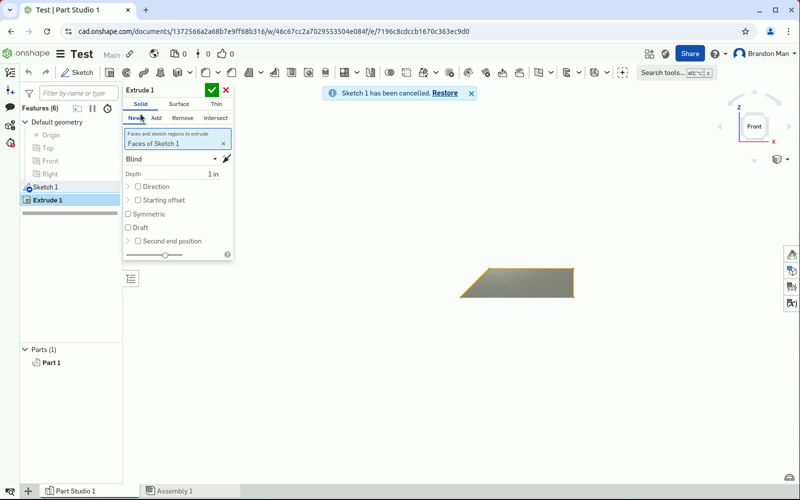
mouse_move(137, 120)
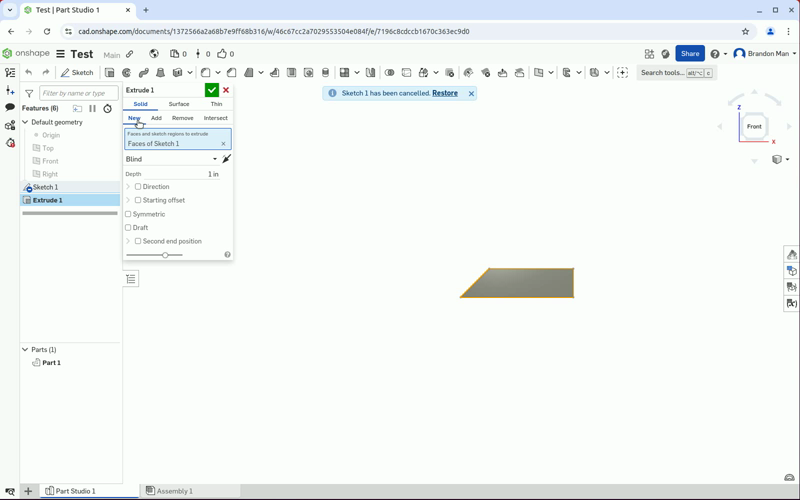
click(137, 120)
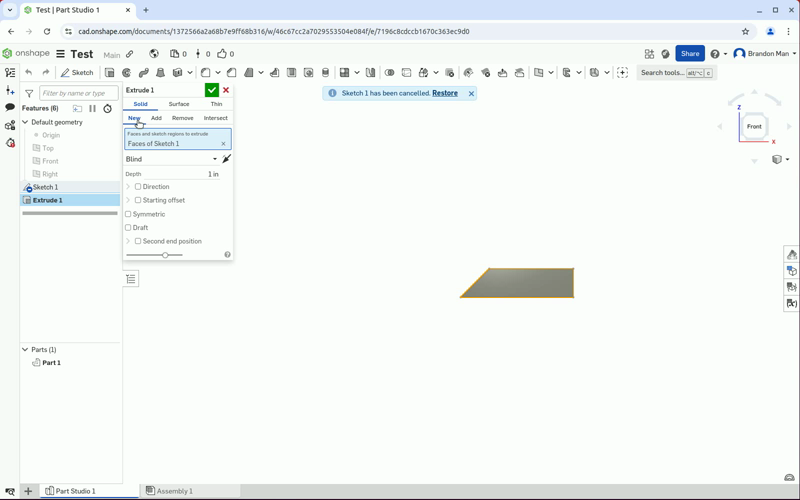
key(tab, 4)
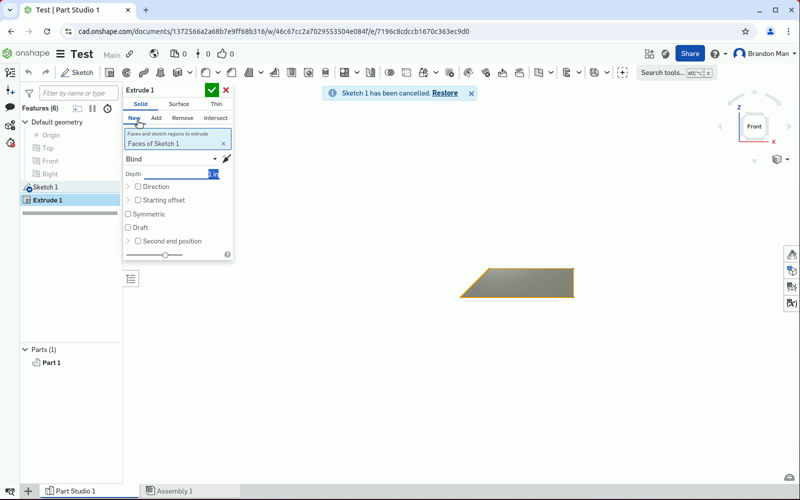
text(28.886)
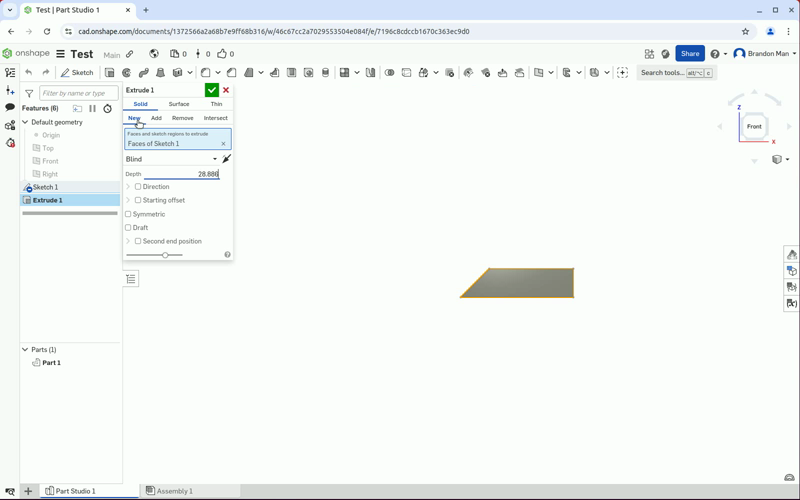
key(tab, 3)
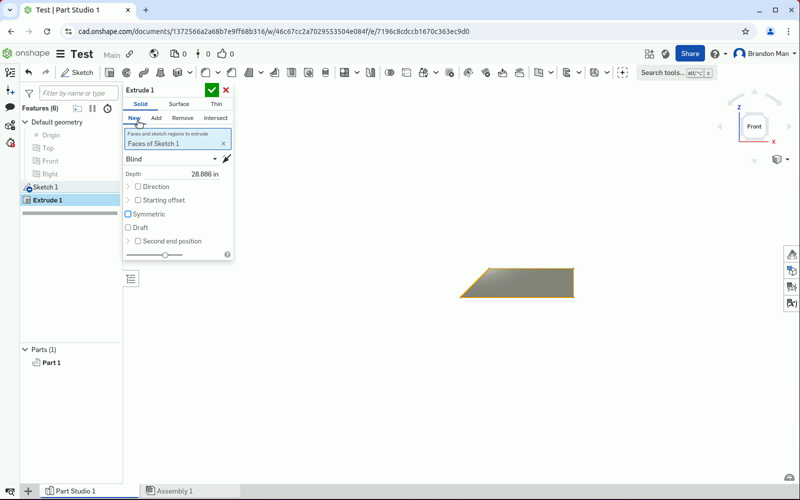
key(space)
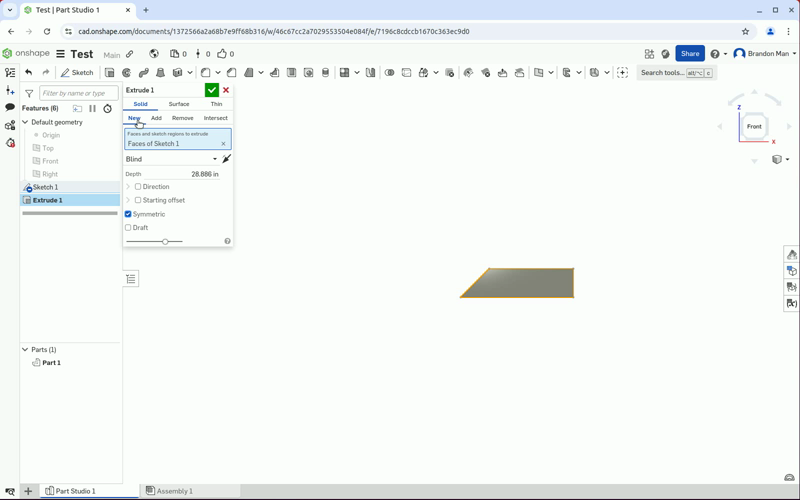
key(enter)
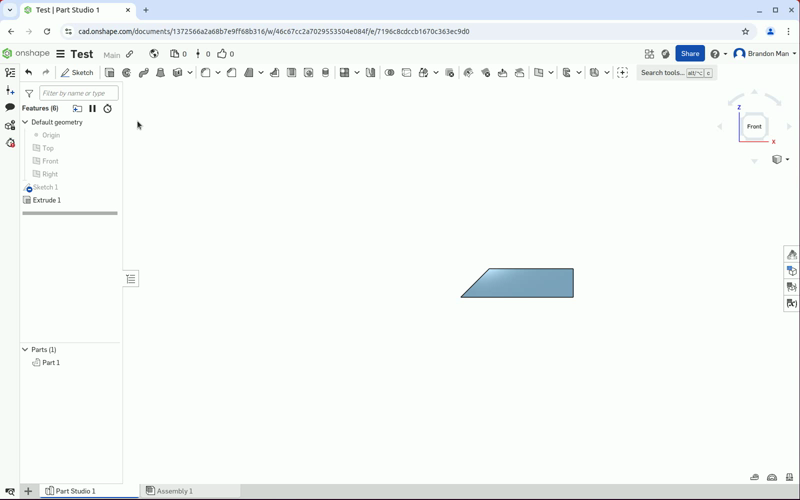
key(shift+h)
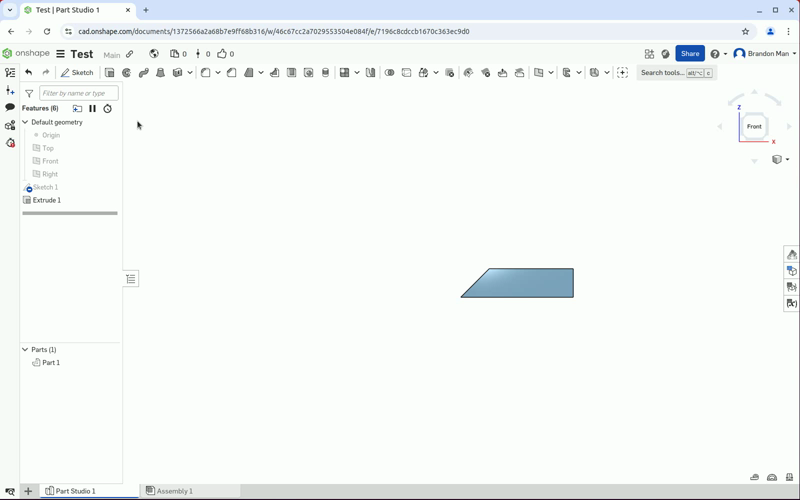
key(shift+h)
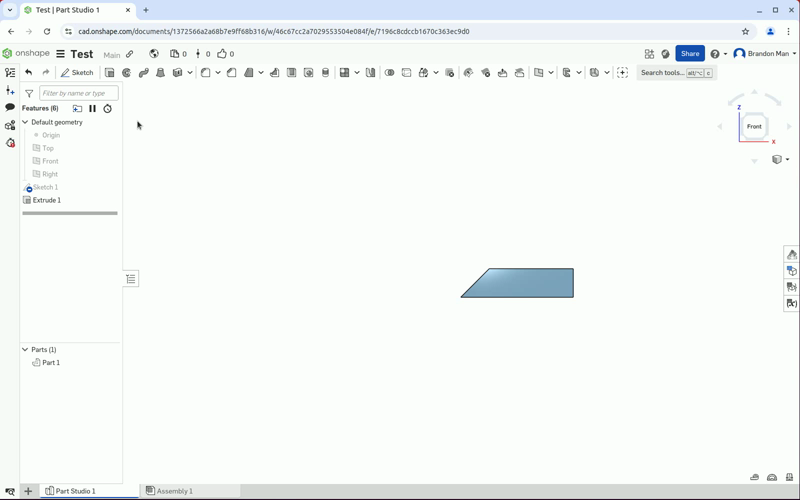
mouse_move(73, 189)
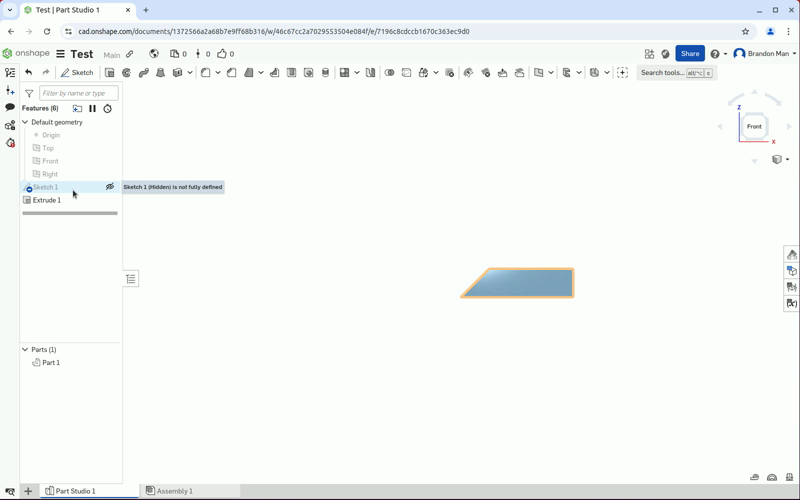
click(73, 189)
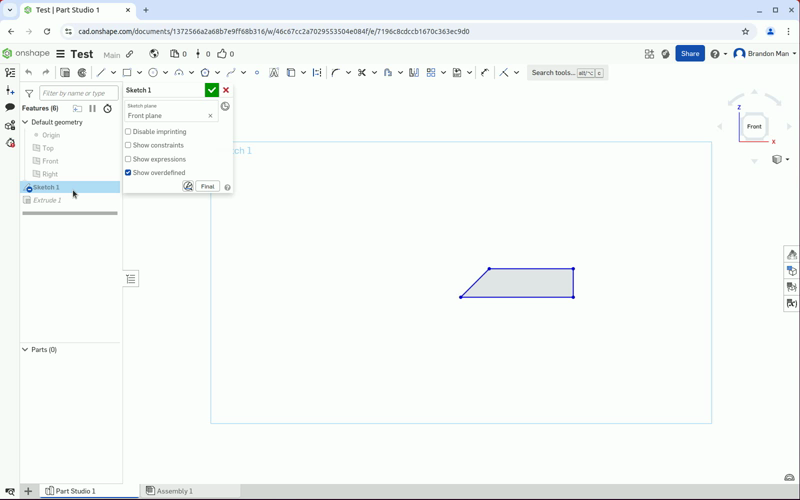
mouse_move(229, 92)
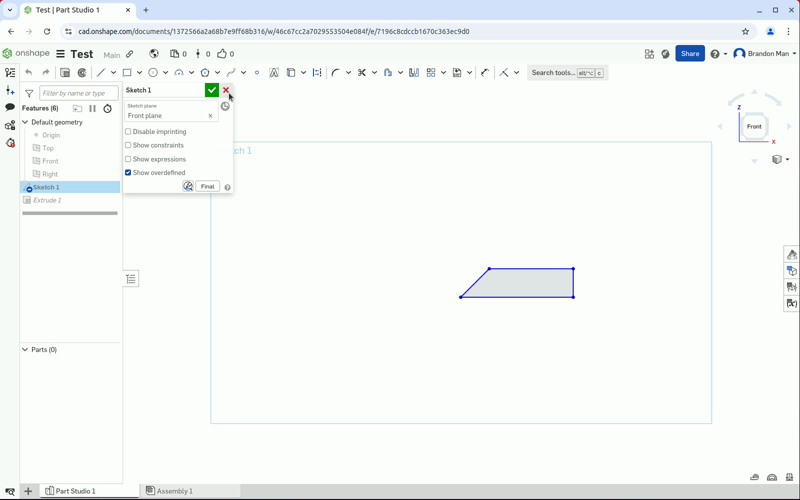
click(229, 92)
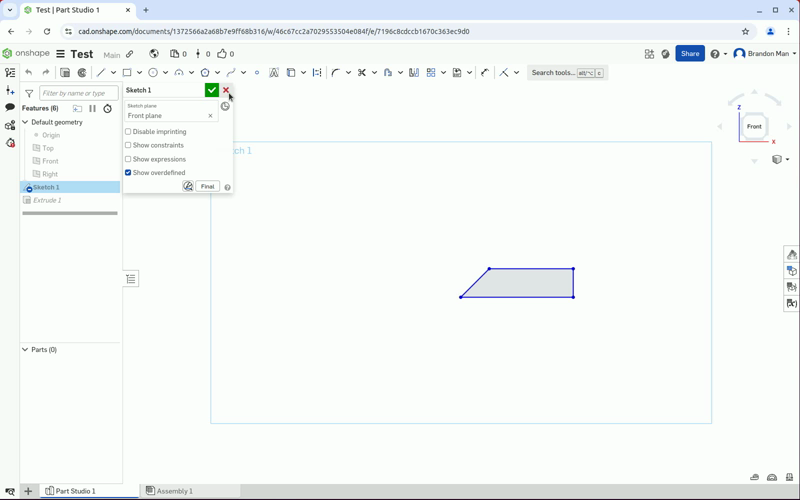
key(shift+s)
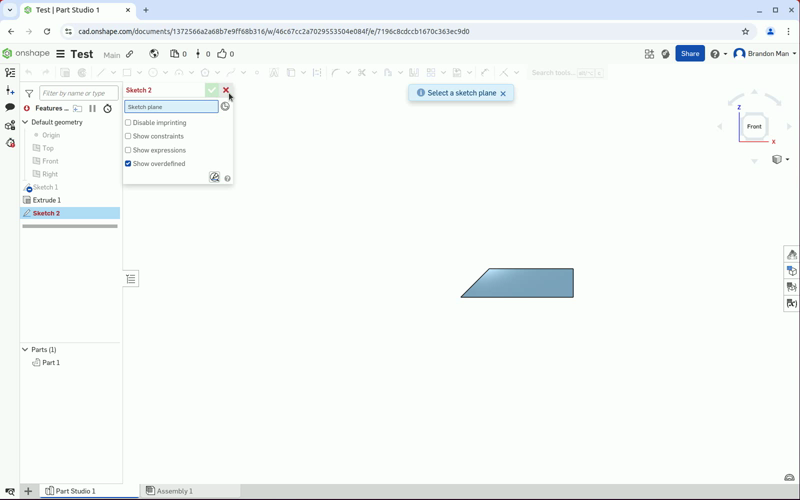
mouse_move(73, 163)
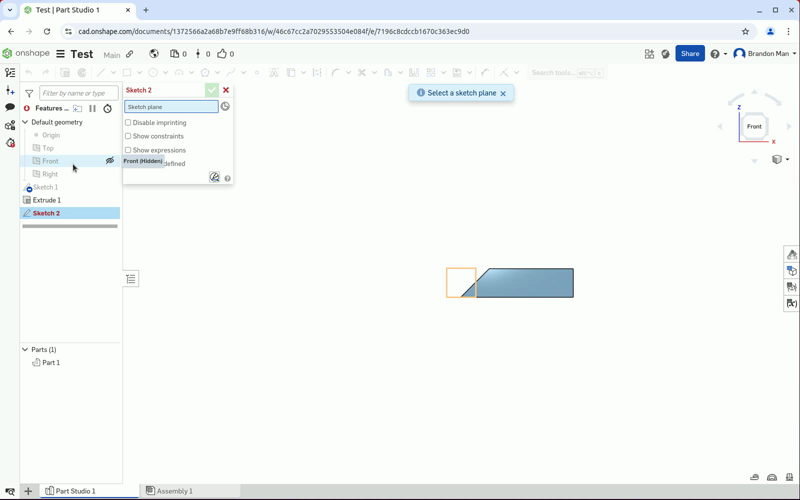
click(73, 163)
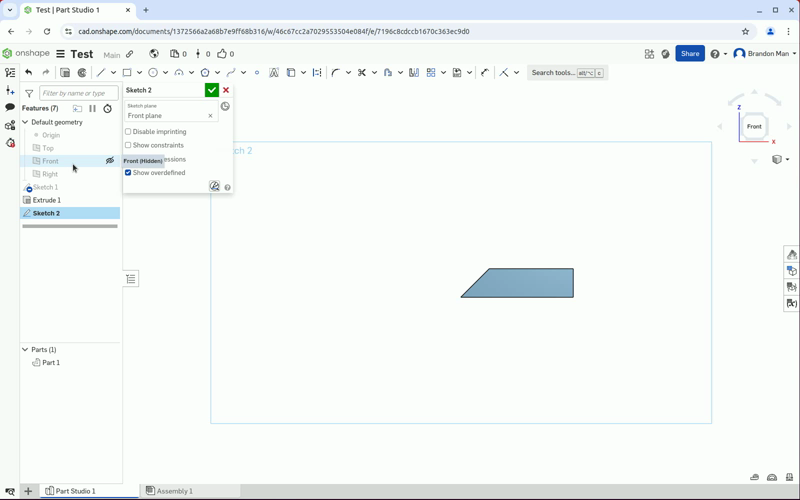
mouse_move(73, 352)
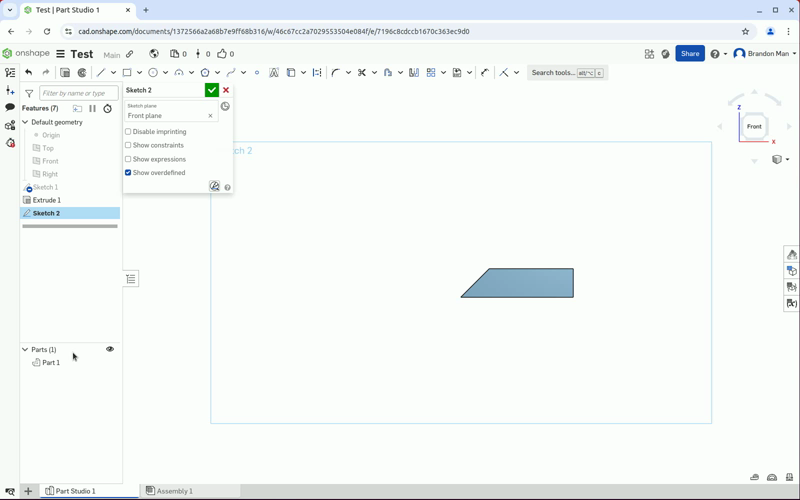
key(y)
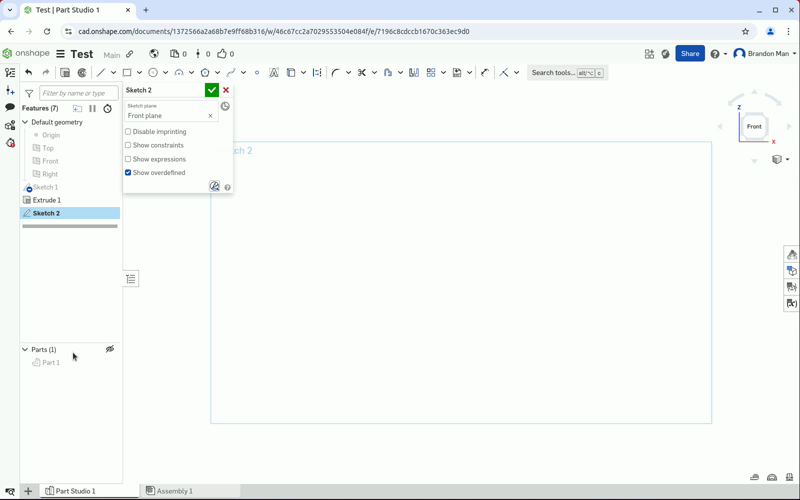
key(l)
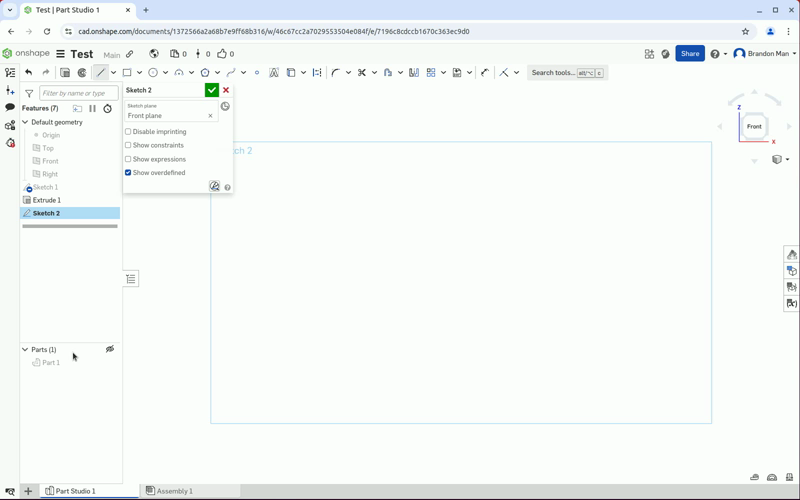
key_down(shift)
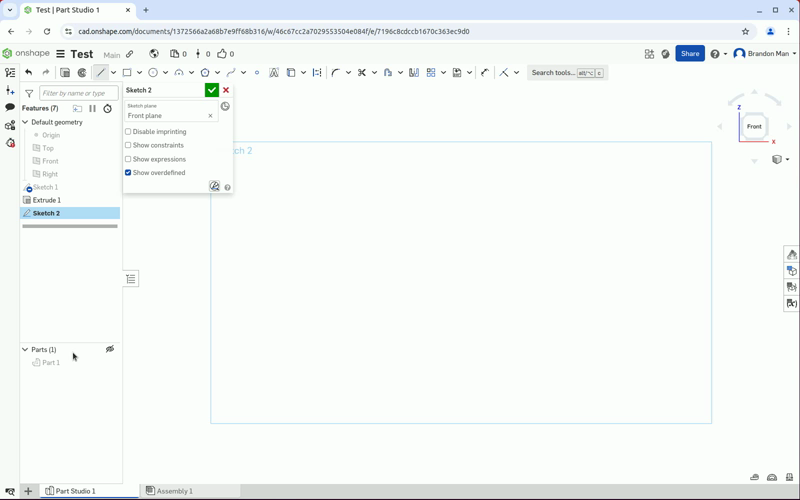
mouse_move(348, 297)
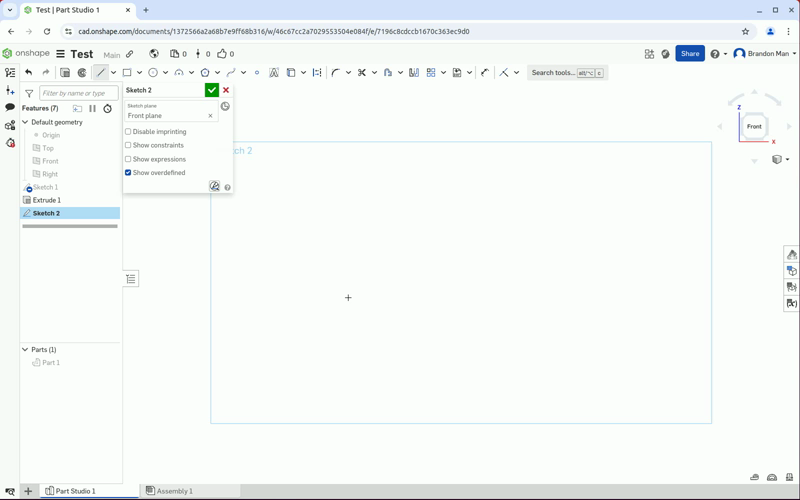
click(348, 297)
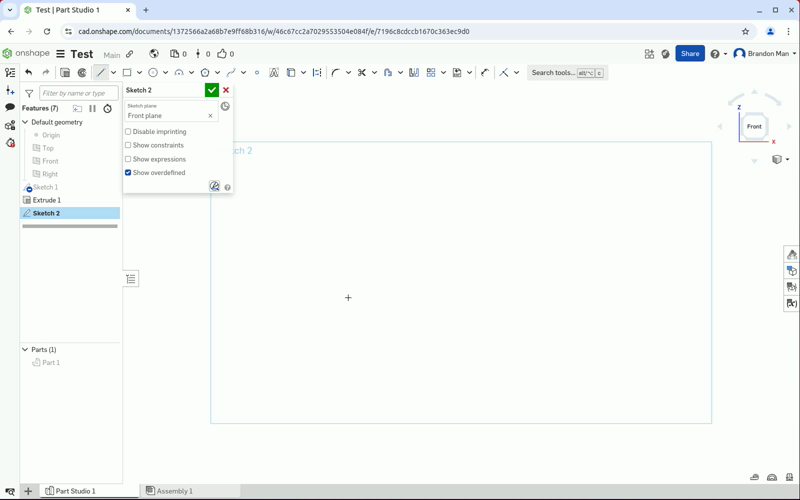
key_up(shift)
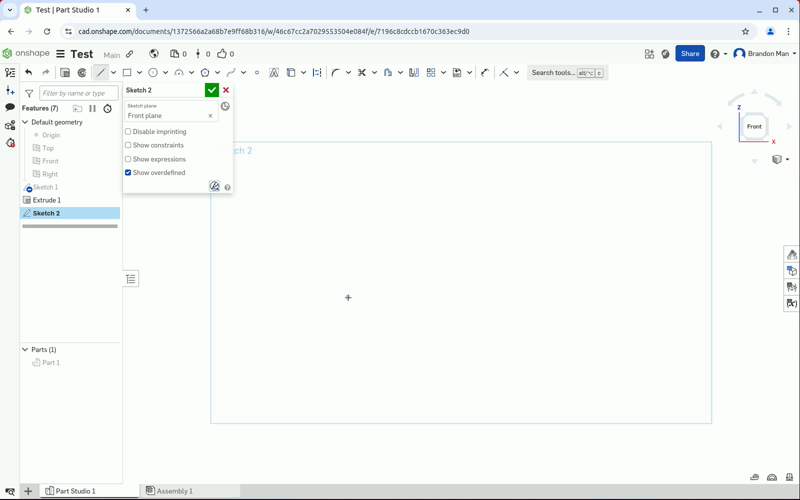
key_down(shift)
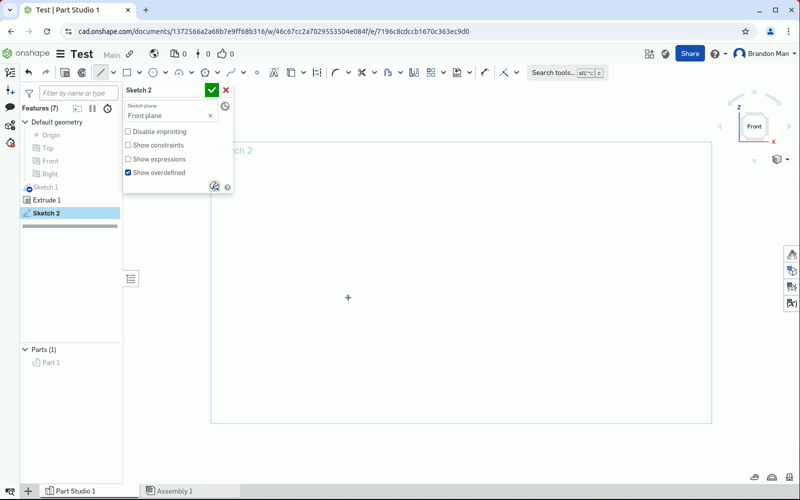
mouse_move(460, 297)
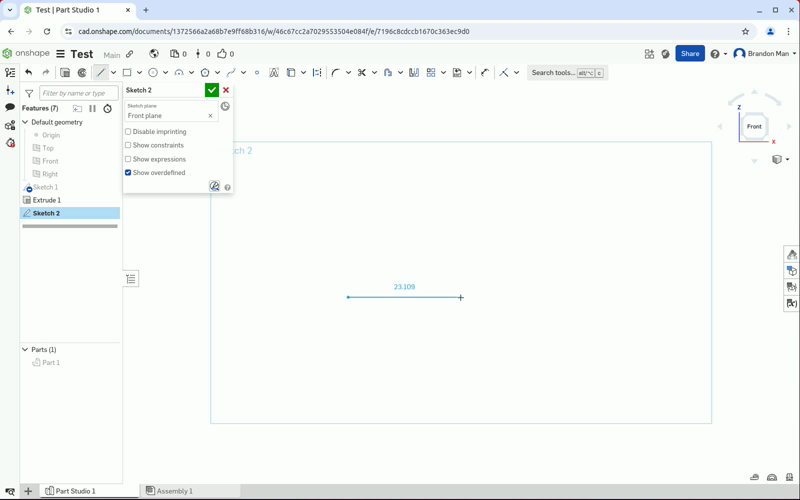
click(460, 297)
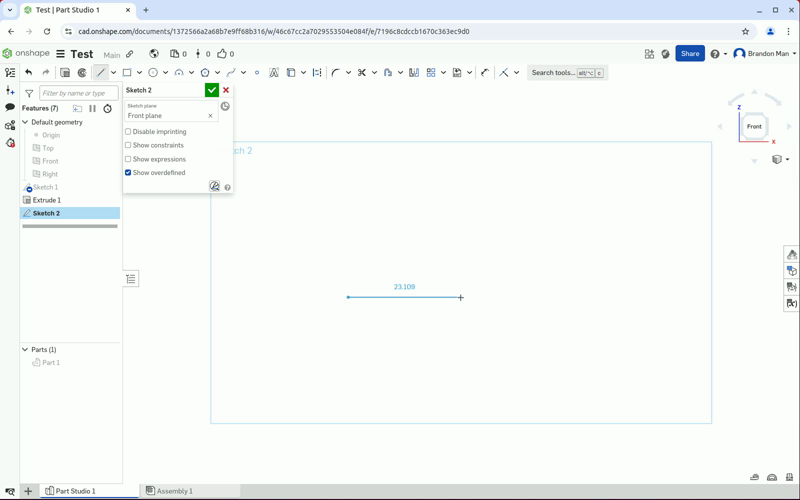
key_up(shift)
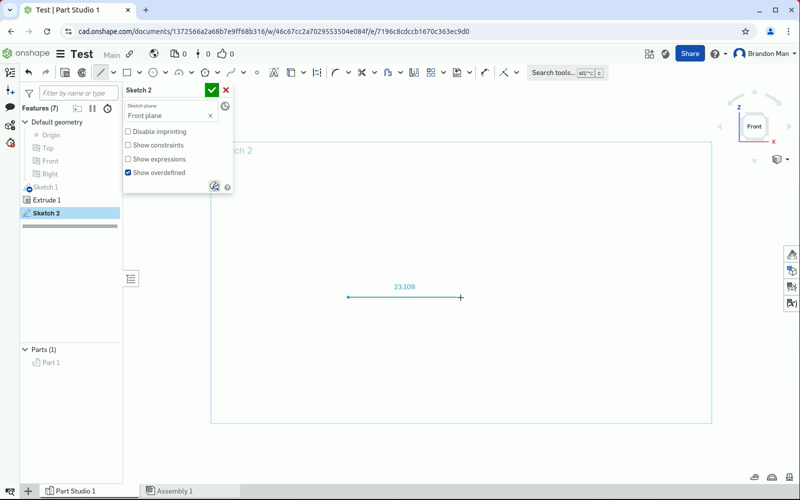
key_down(shift)
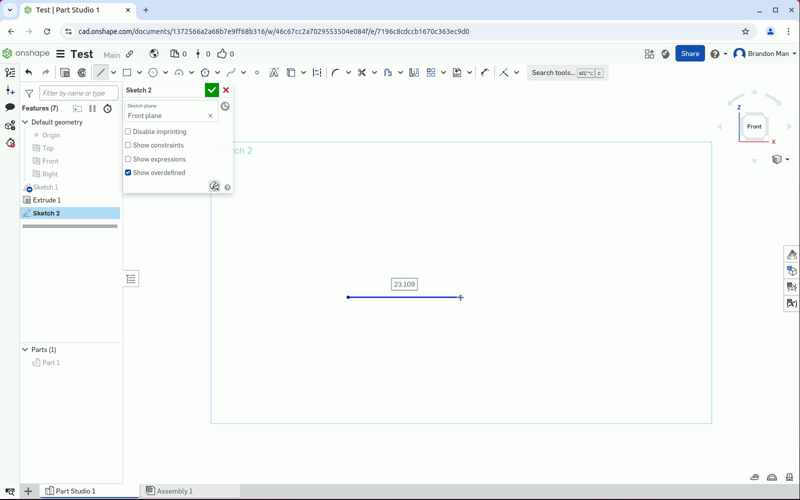
mouse_move(490, 297)
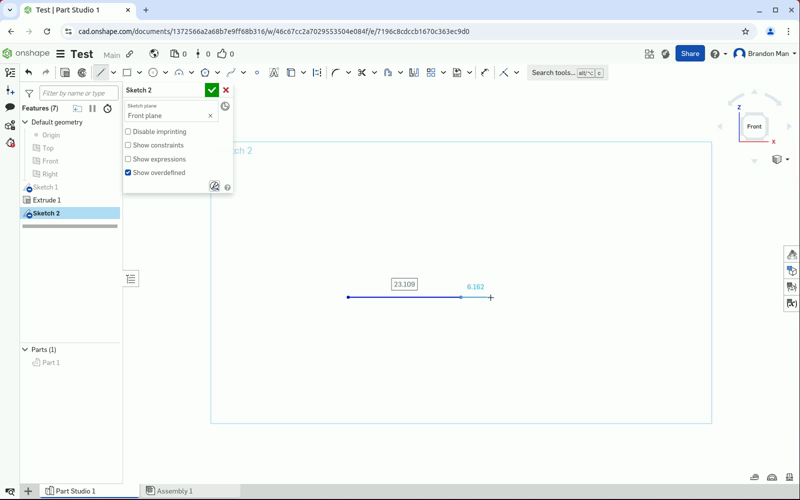
mouse_move(432, 268)
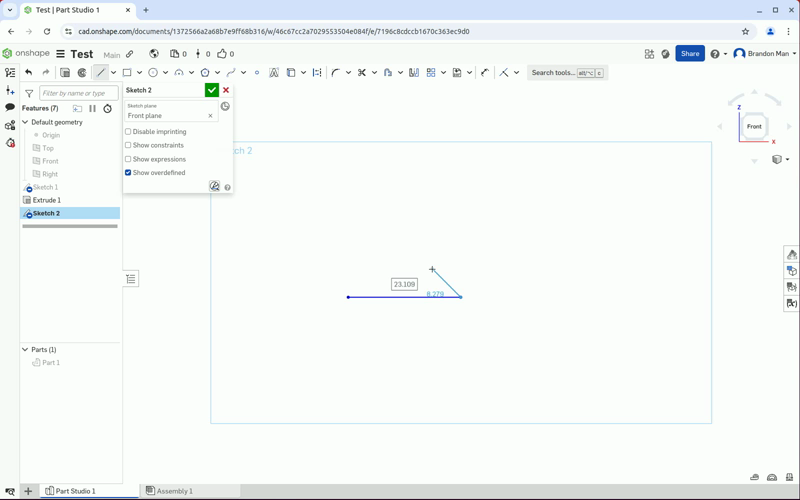
click(432, 268)
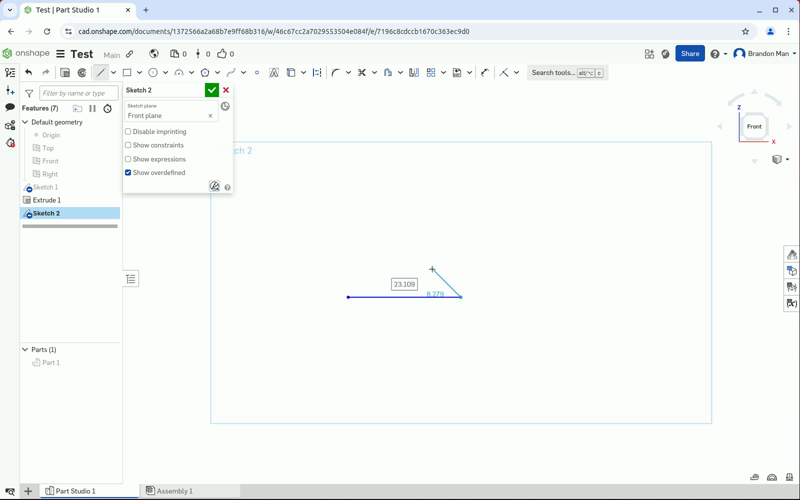
key_up(shift)
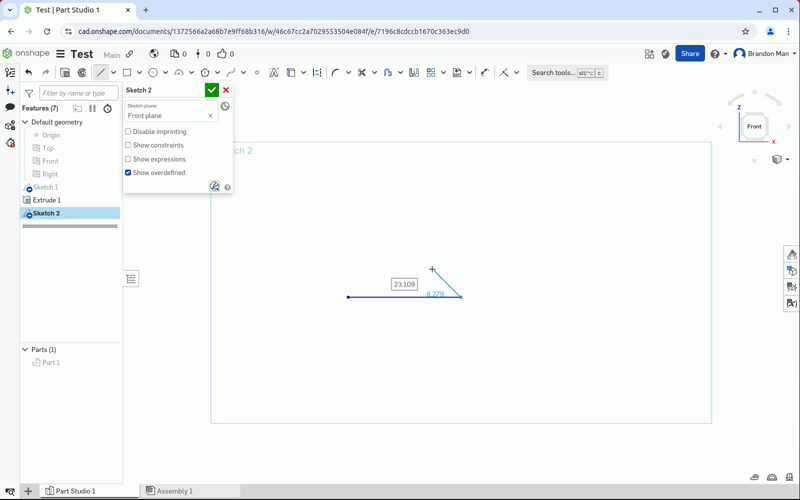
key_down(shift)
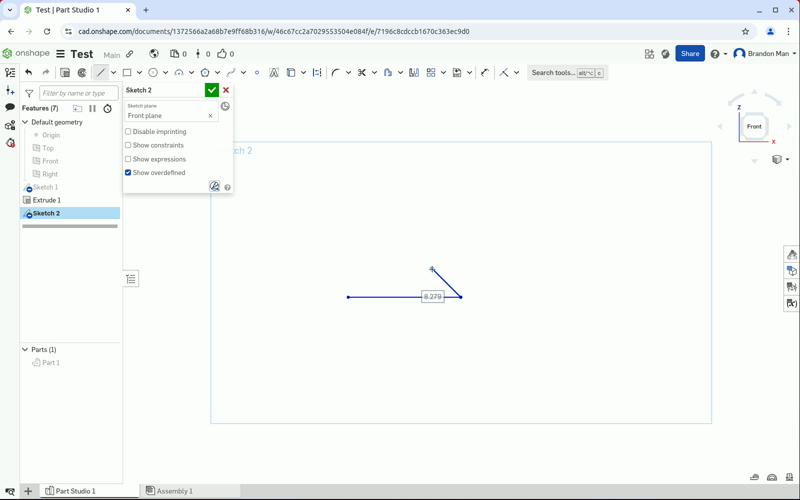
mouse_move(348, 268)
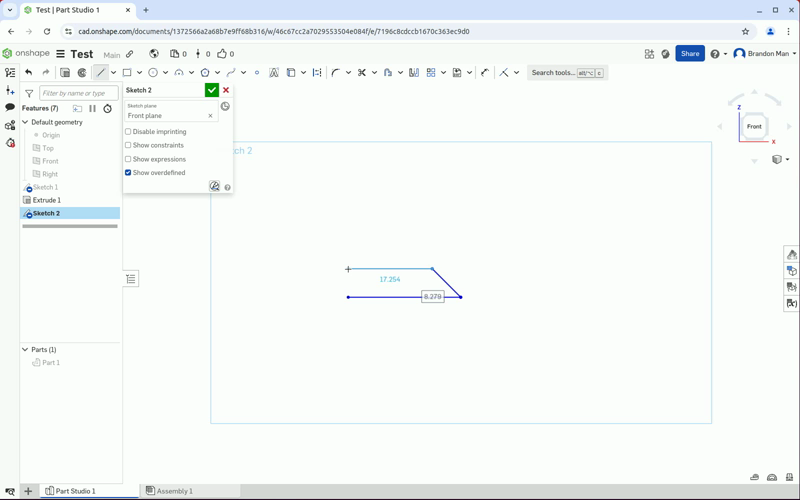
click(348, 268)
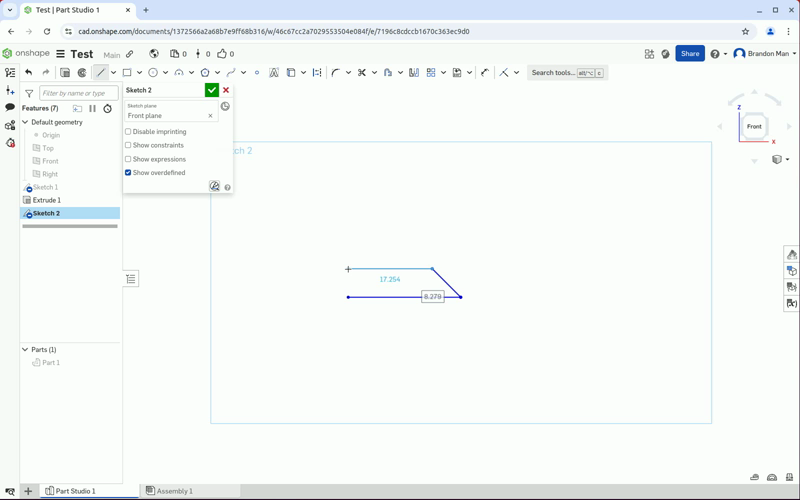
key_up(shift)
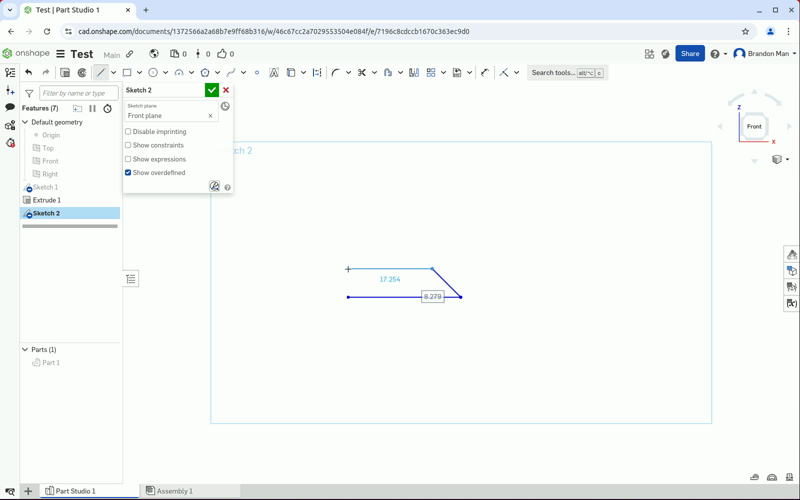
mouse_move(378, 268)
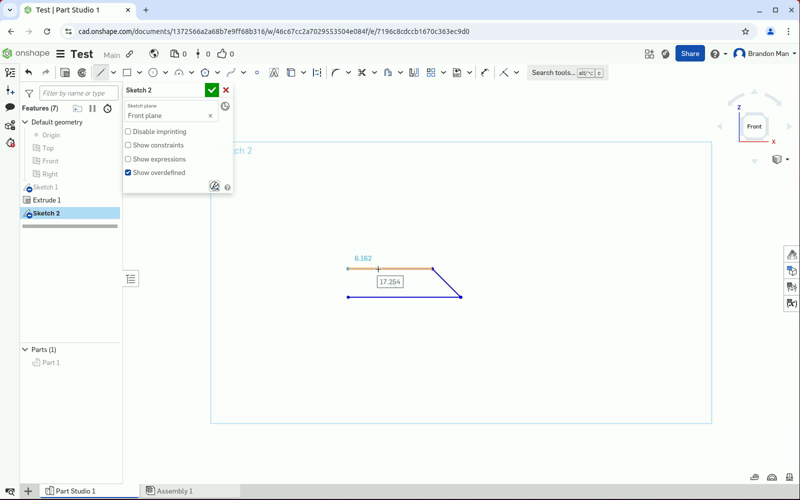
key_down(shift)
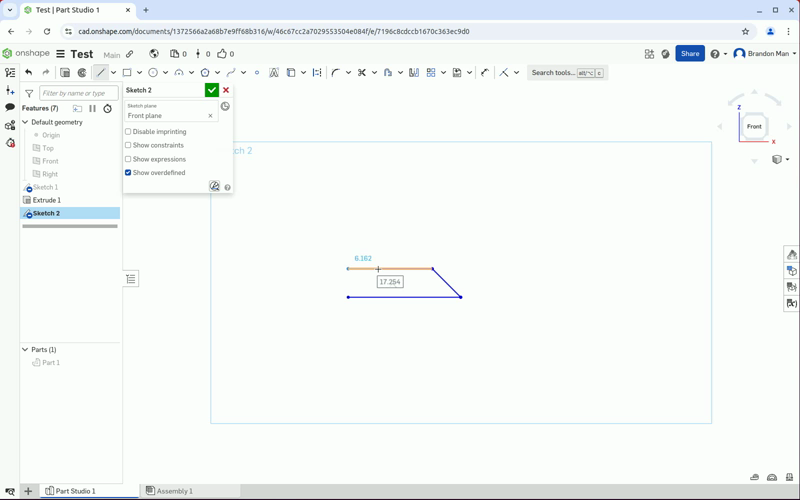
mouse_move(348, 297)
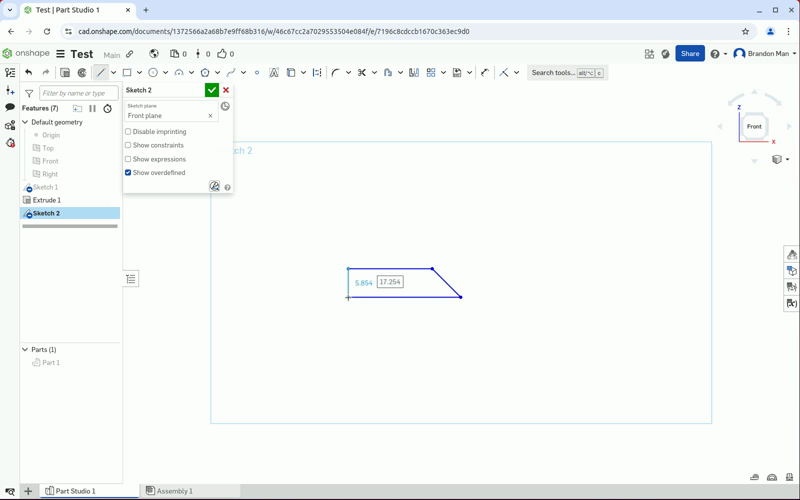
key_up(shift)
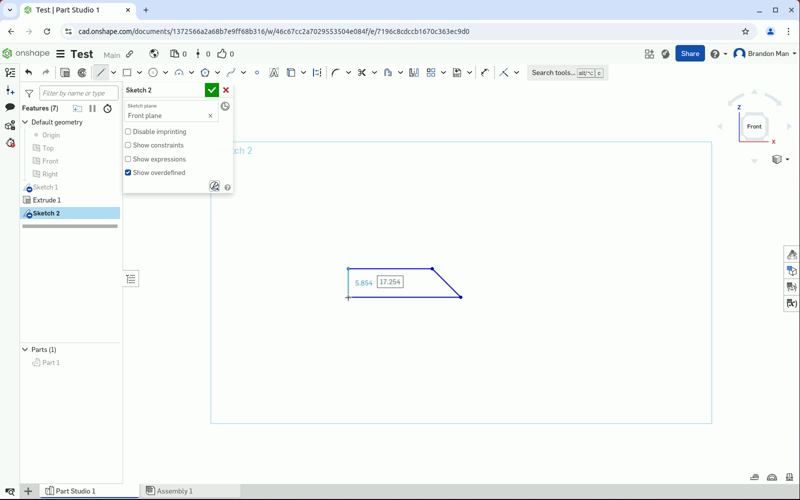
click(348, 297)
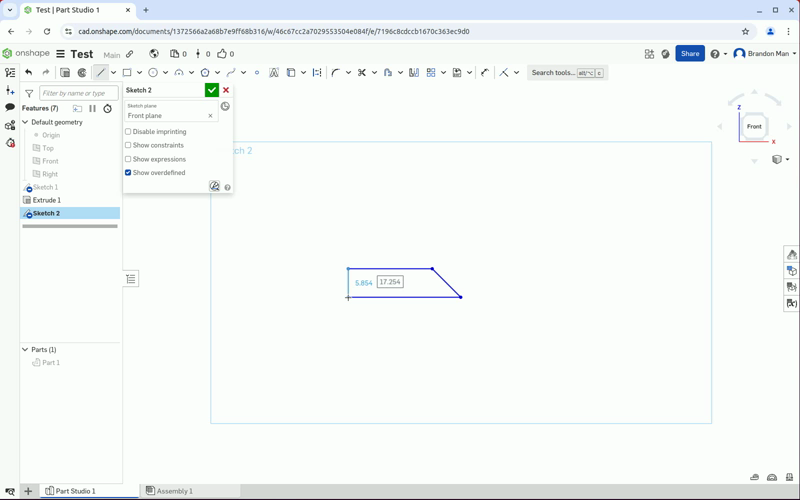
key(esc)
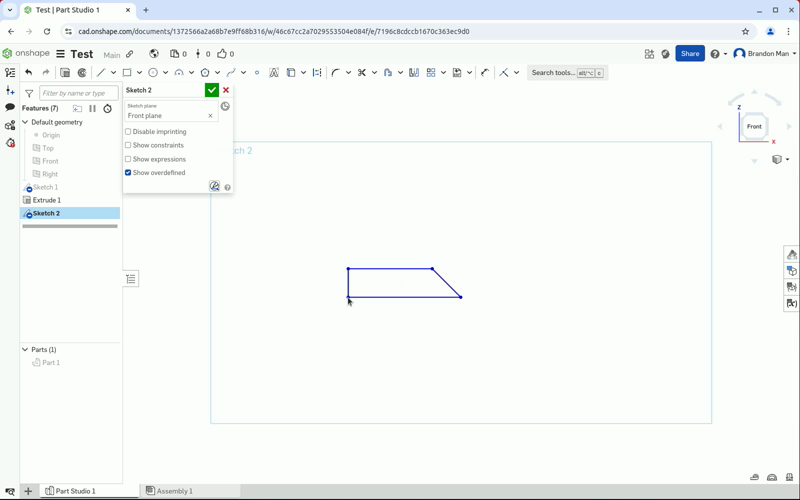
mouse_move(430, 284)
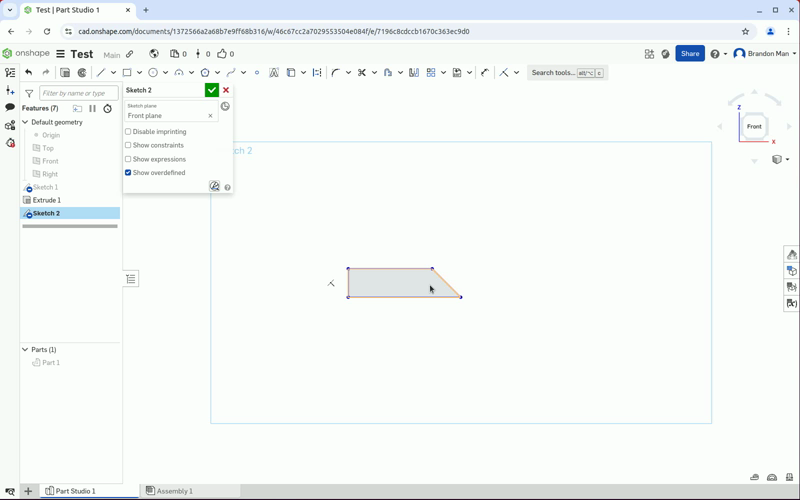
click(430, 284)
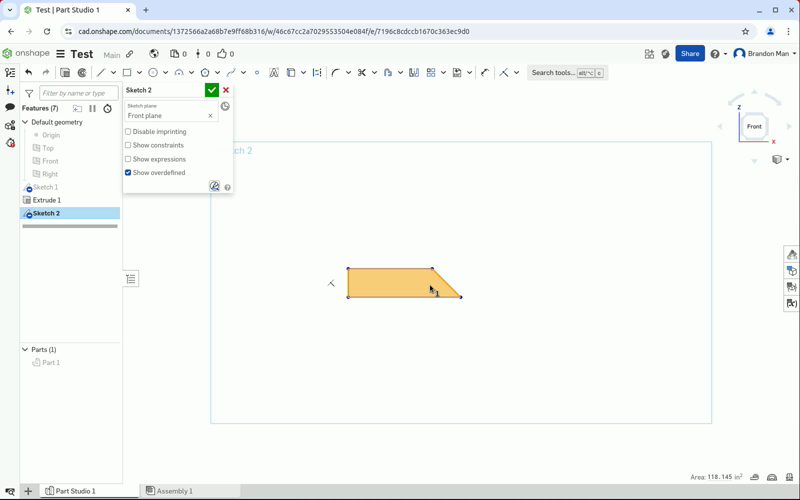
mouse_move(73, 352)
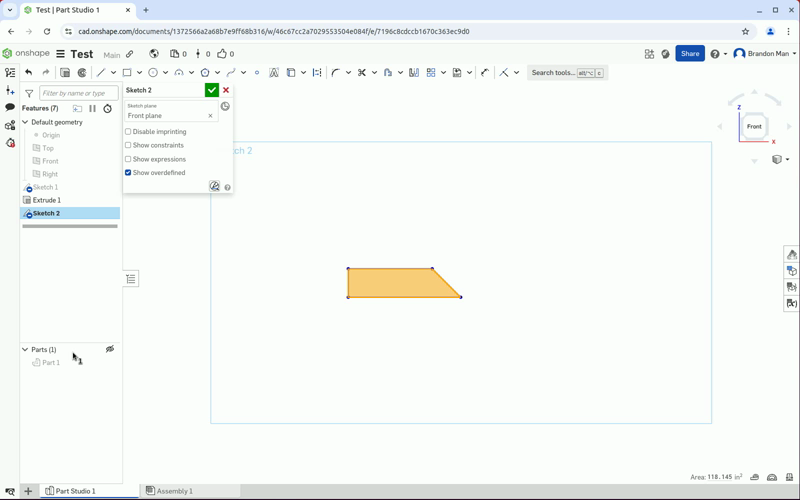
key(shift+y)
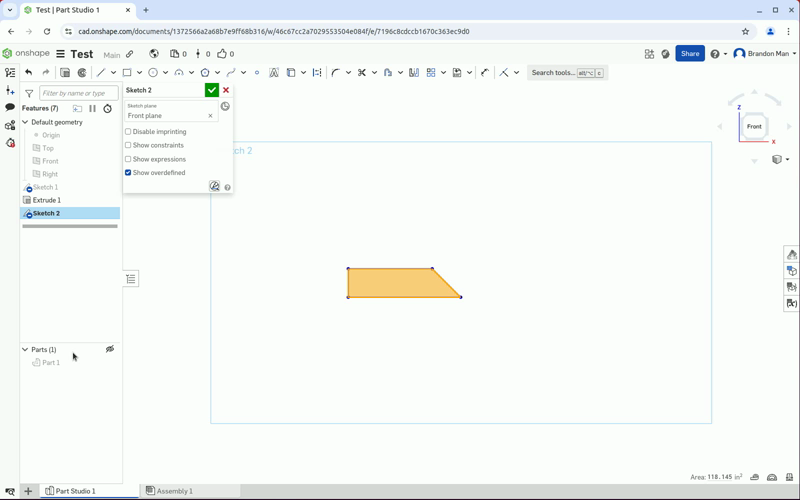
key(shift+e)
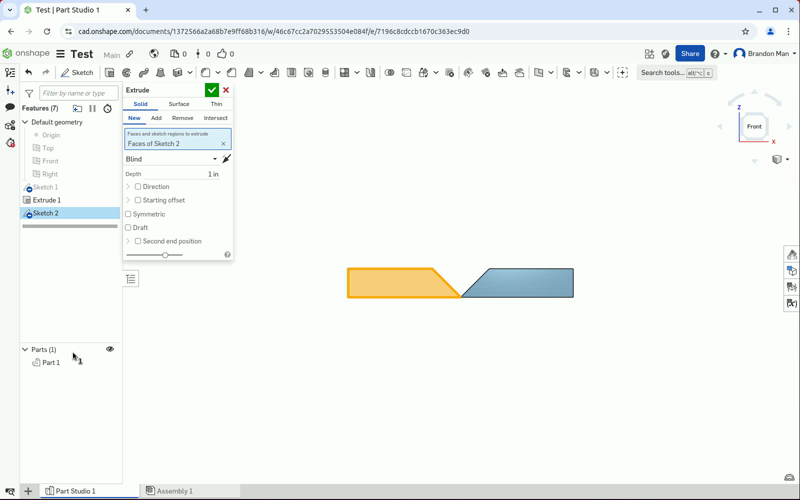
mouse_move(143, 106)
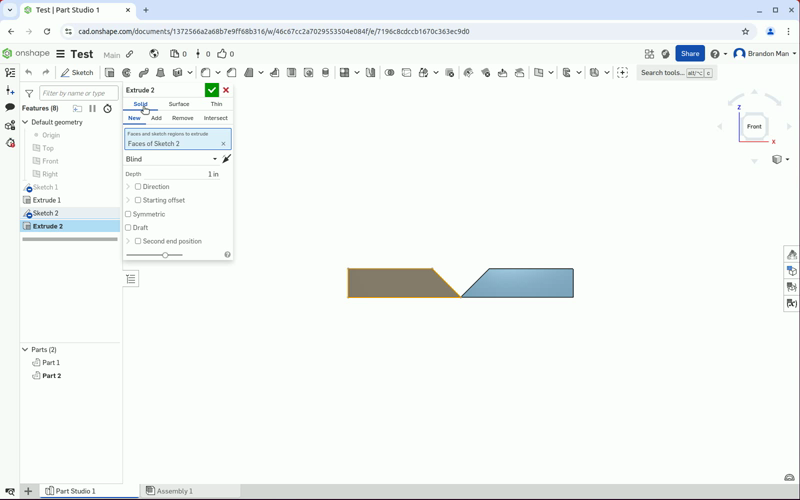
click(143, 106)
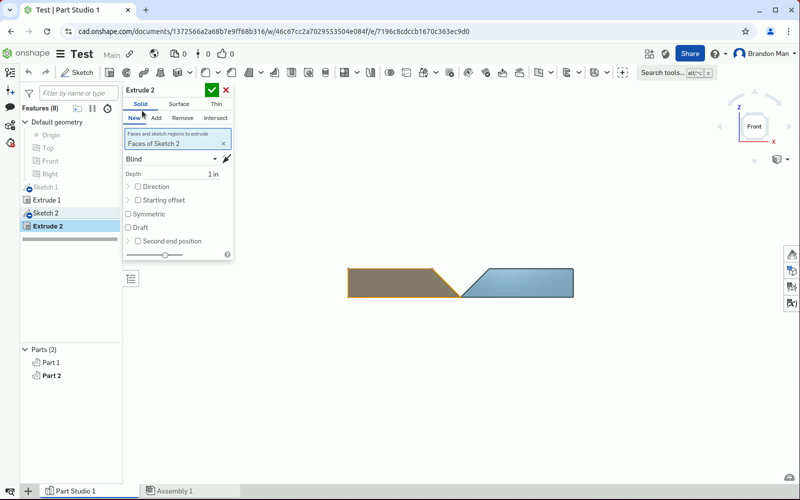
mouse_move(137, 120)
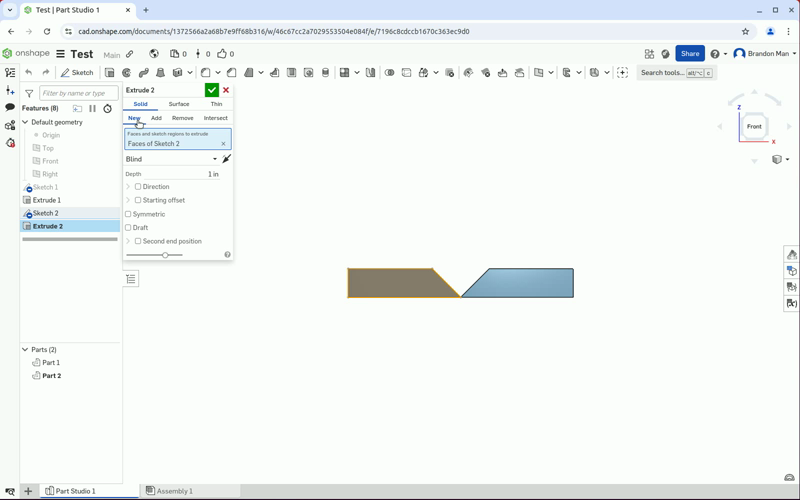
click(137, 120)
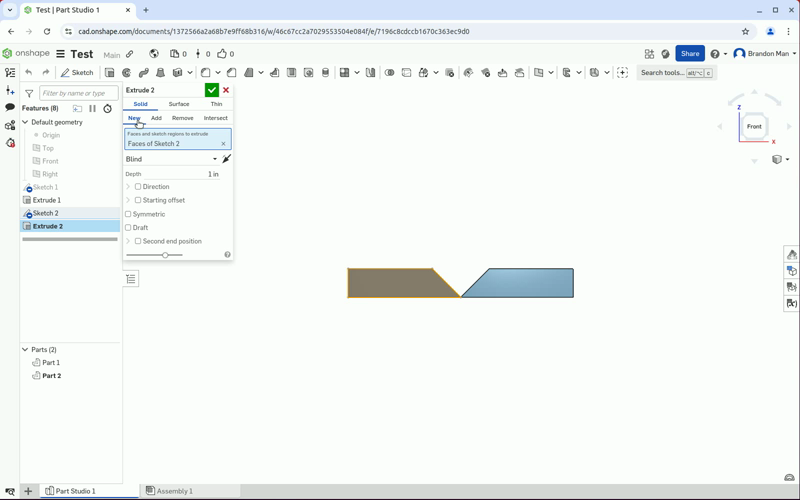
key(tab, 4)
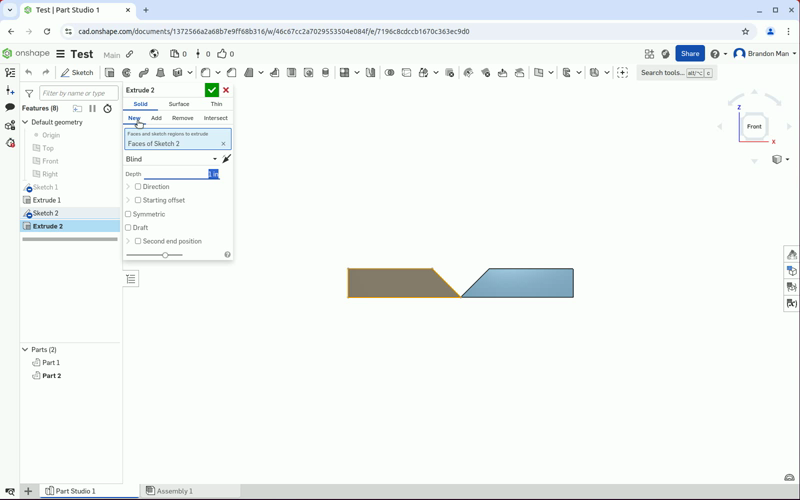
text(28.886)
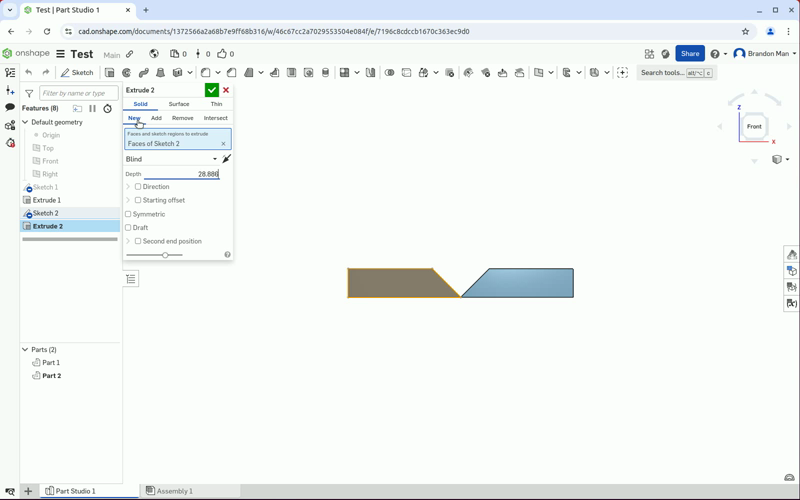
key(tab, 3)
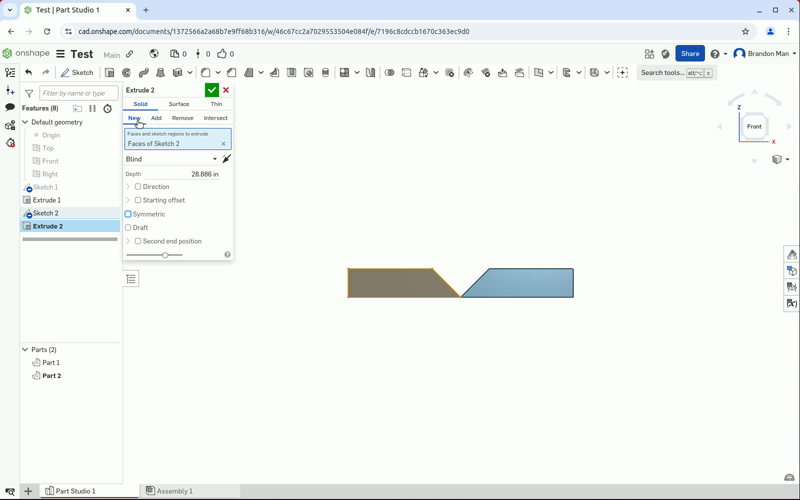
key(space)
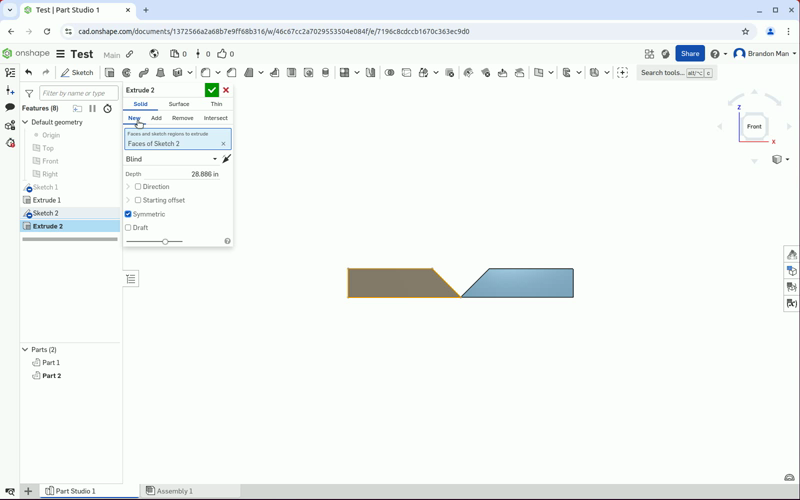
key(enter)
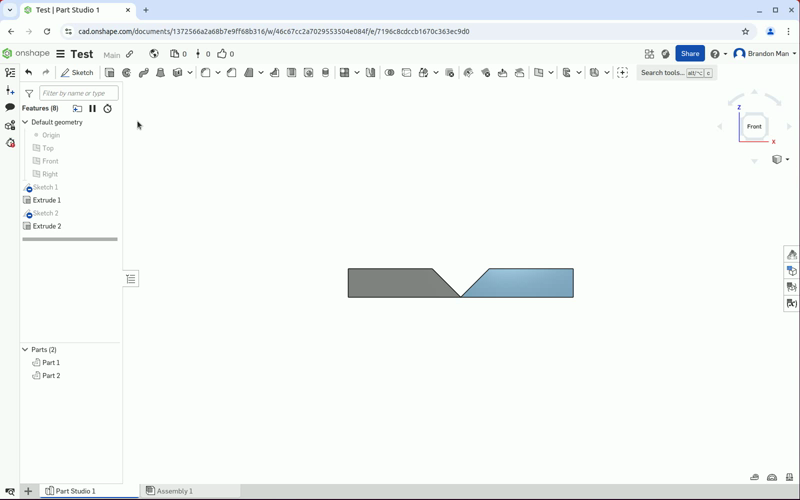
key(shift+h)
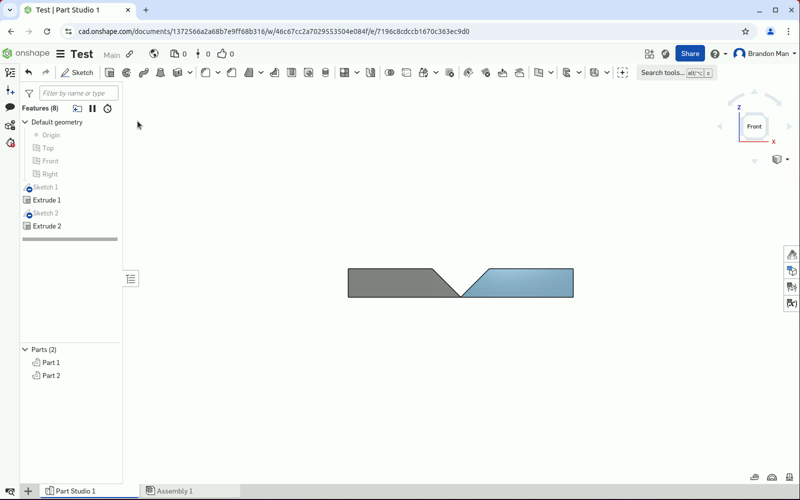
key(shift+h)
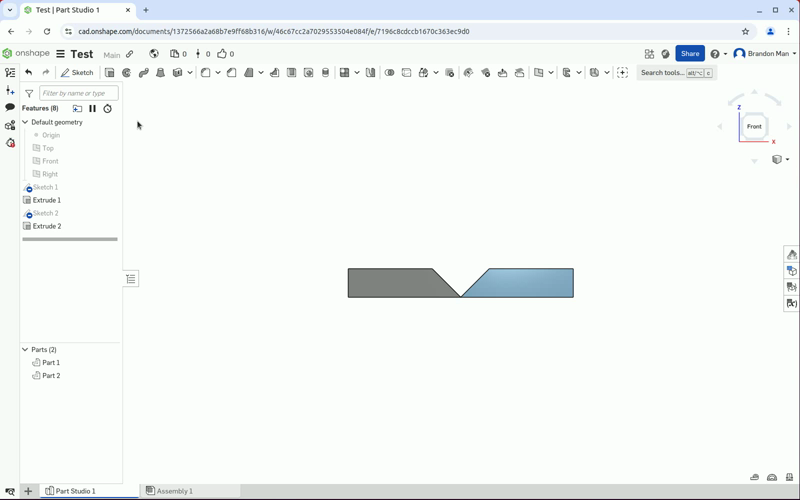
mouse_move(73, 189)
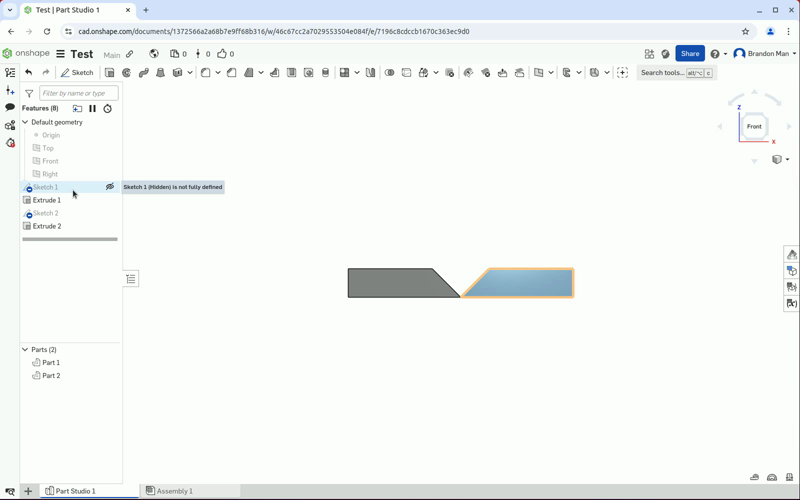
click(73, 189)
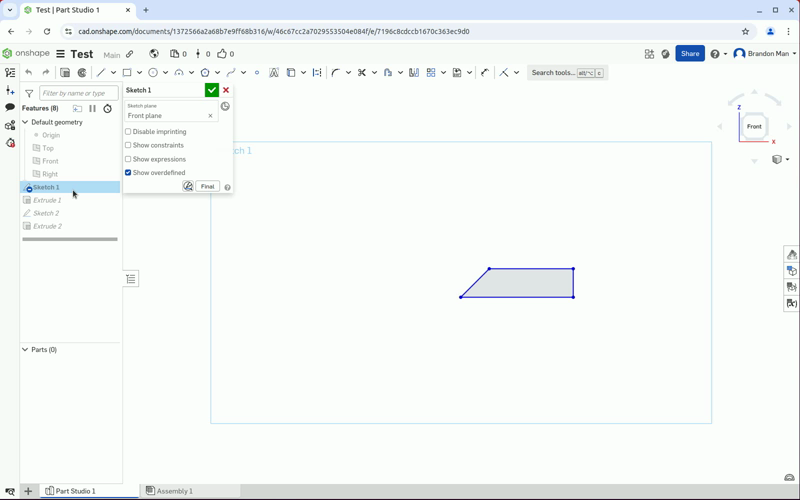
mouse_move(229, 92)
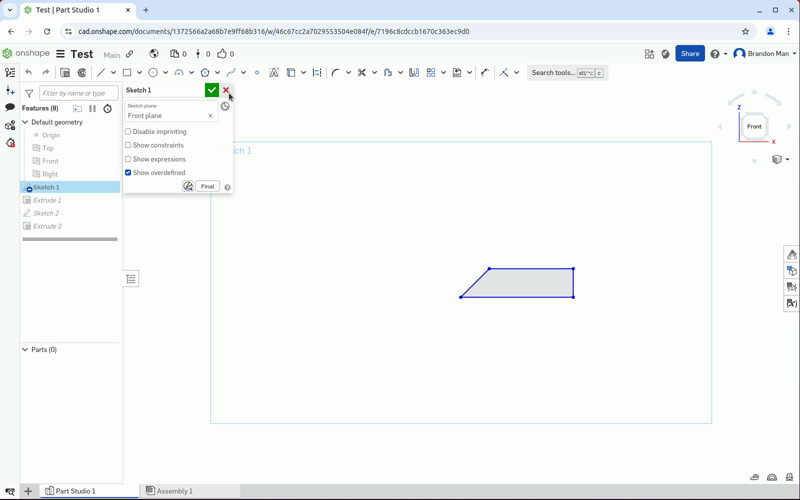
click(229, 92)
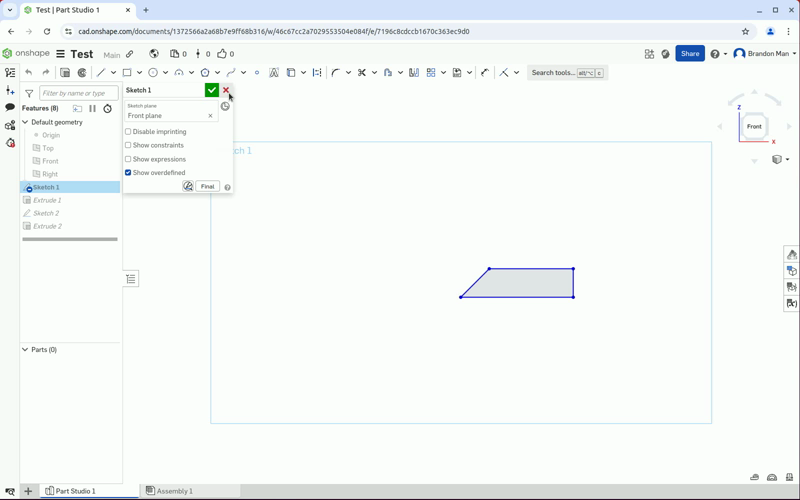
key(shift+s)
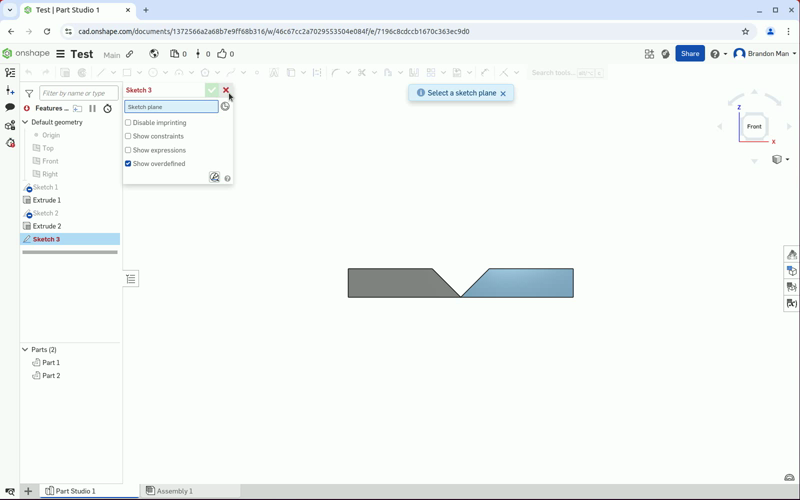
mouse_move(73, 163)
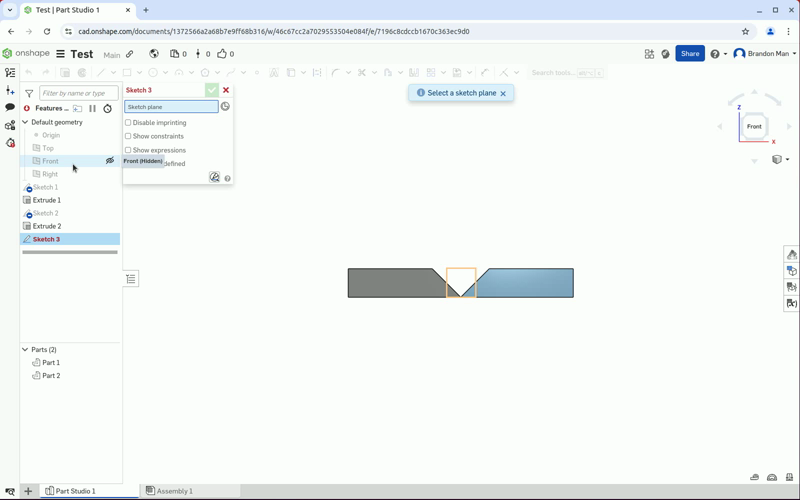
click(73, 163)
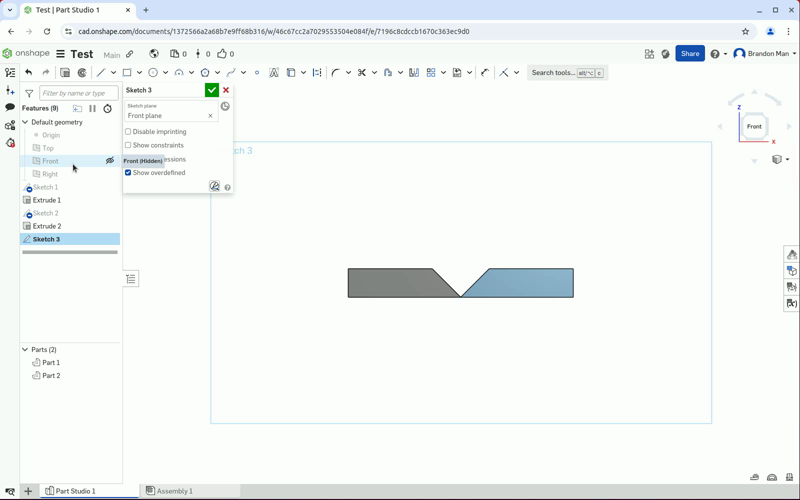
mouse_move(73, 352)
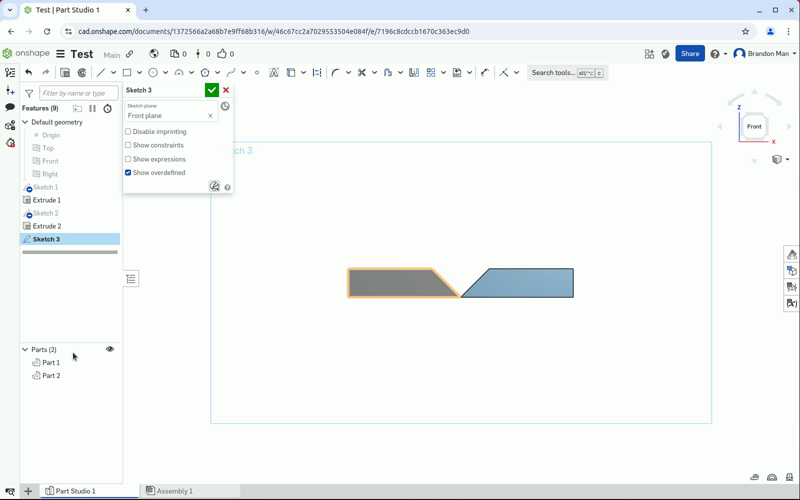
key(y)
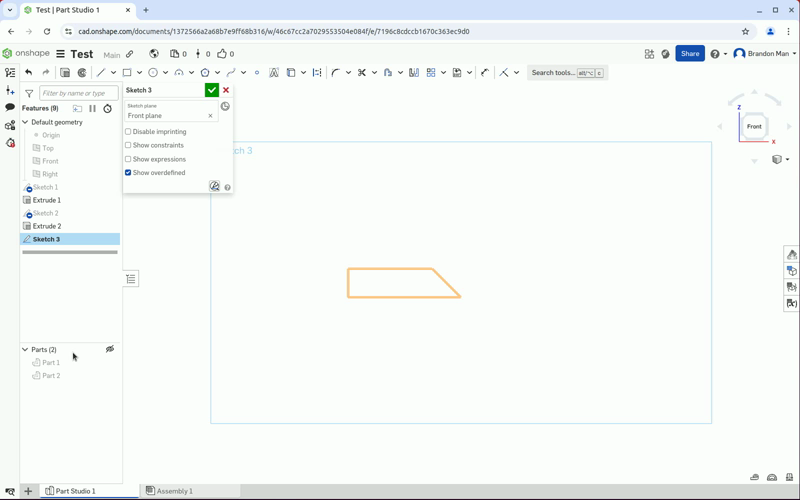
key(l)
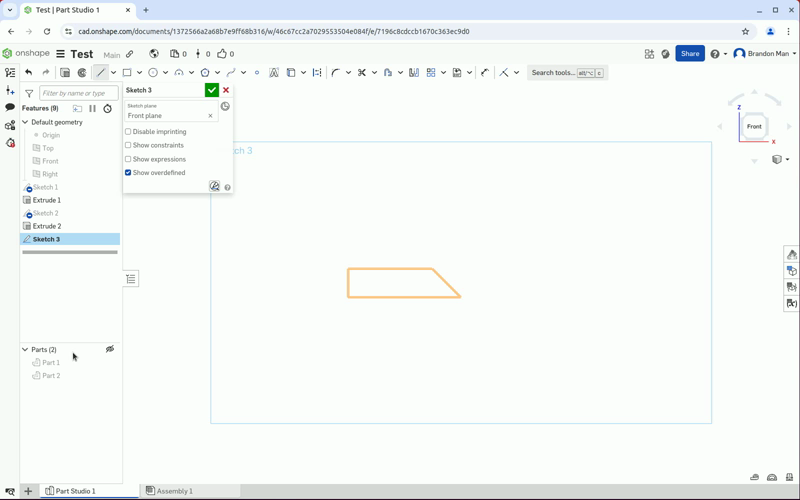
key_down(shift)
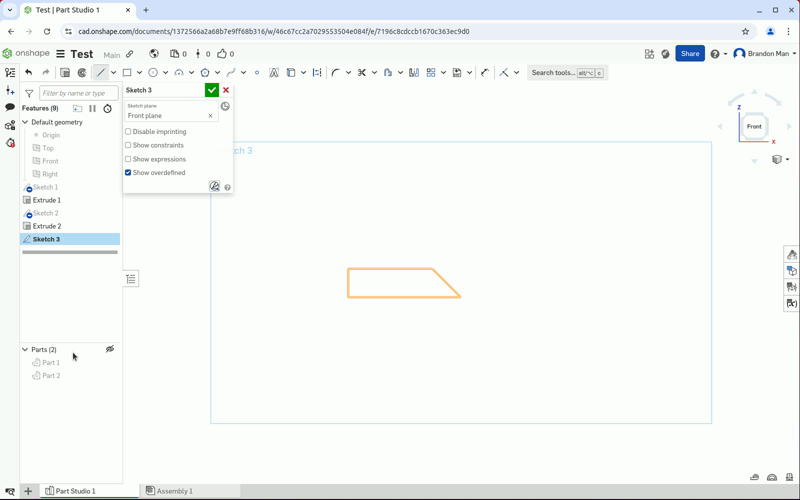
mouse_move(431, 270)
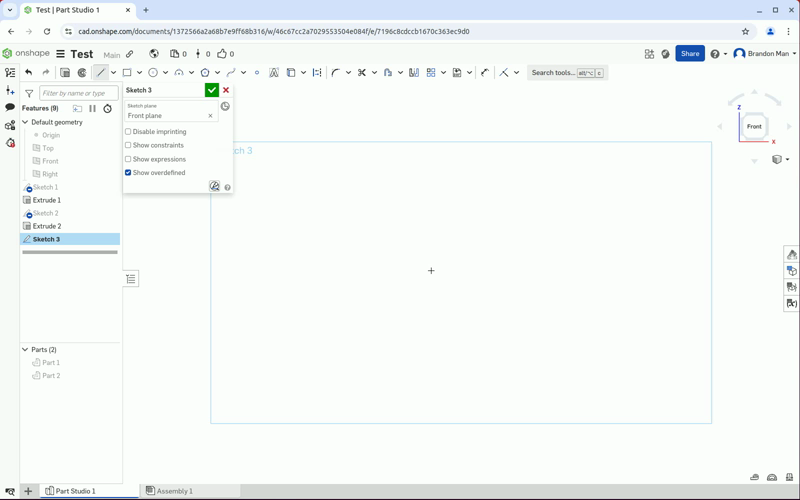
click(431, 270)
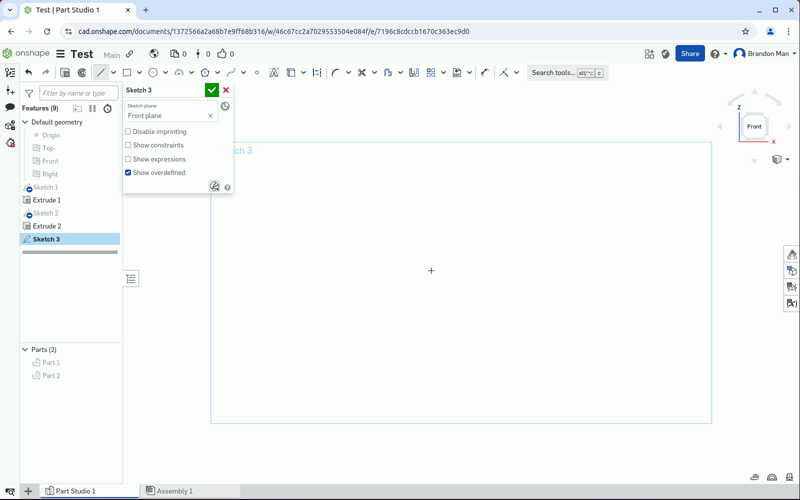
key_up(shift)
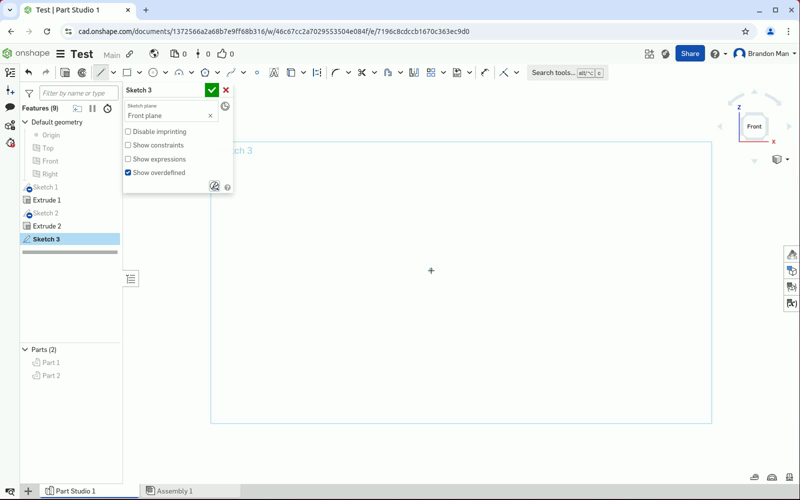
key_down(shift)
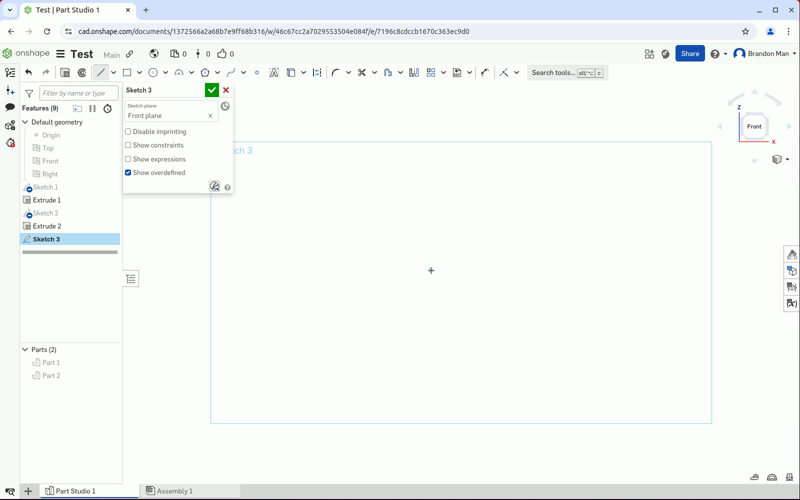
mouse_move(461, 270)
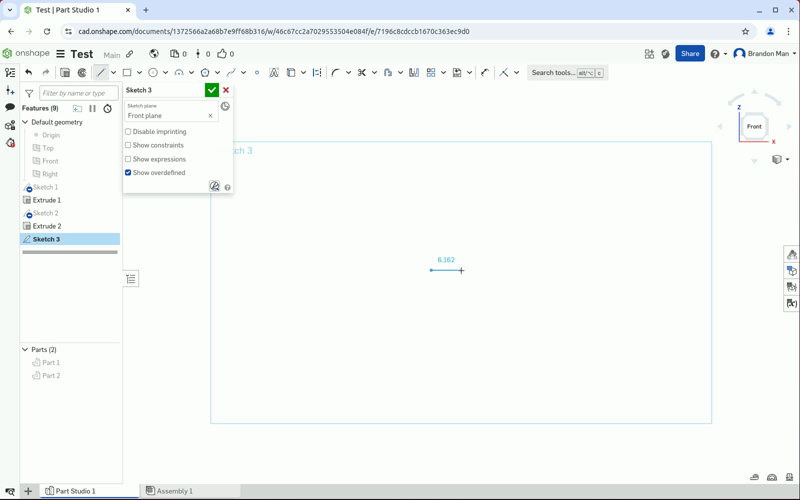
mouse_move(460, 297)
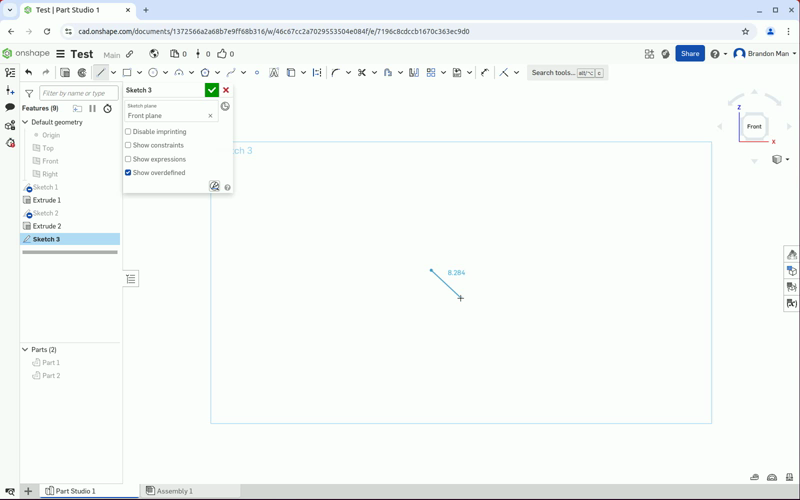
click(460, 297)
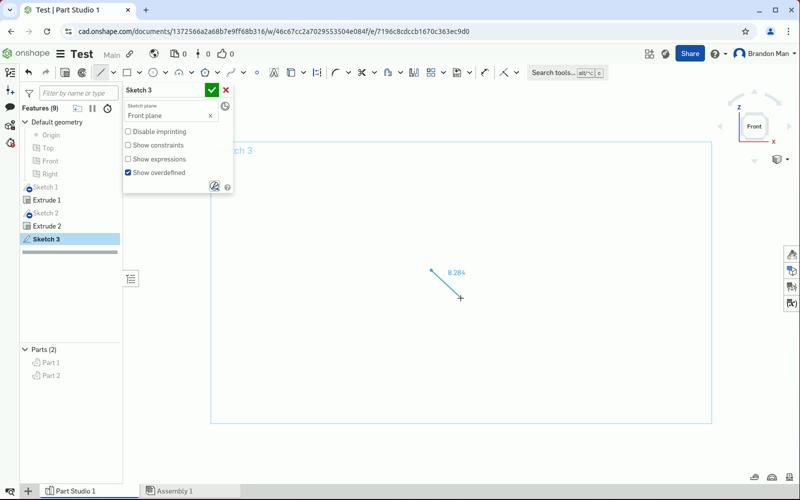
key_up(shift)
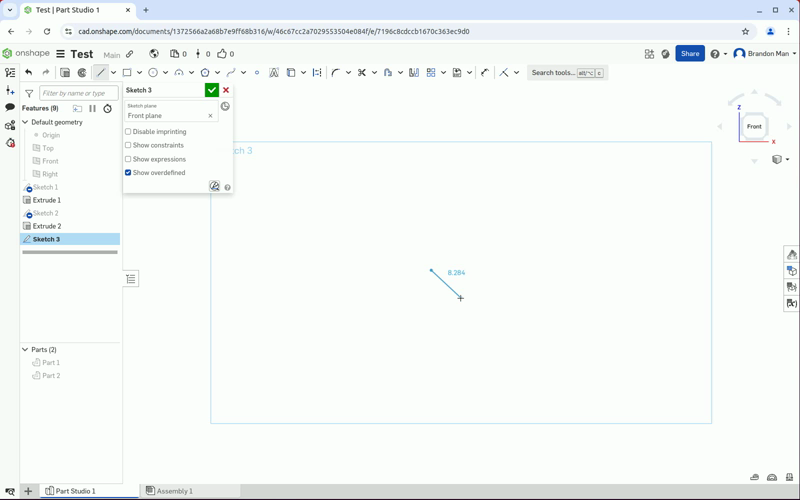
key_down(shift)
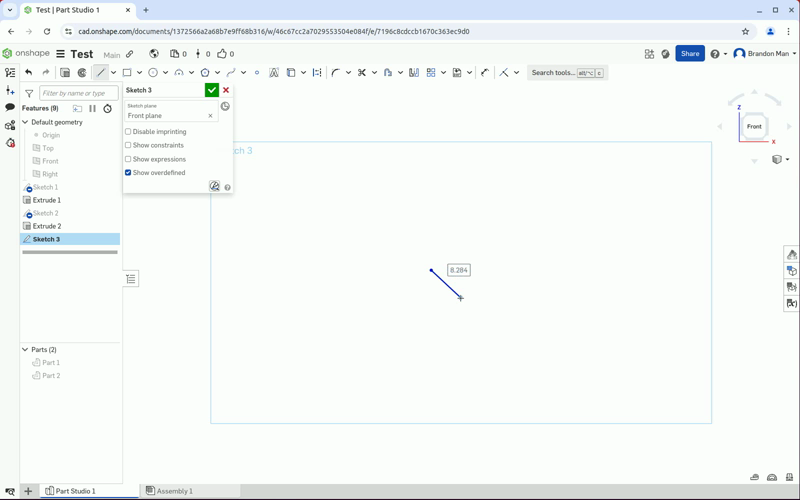
mouse_move(490, 297)
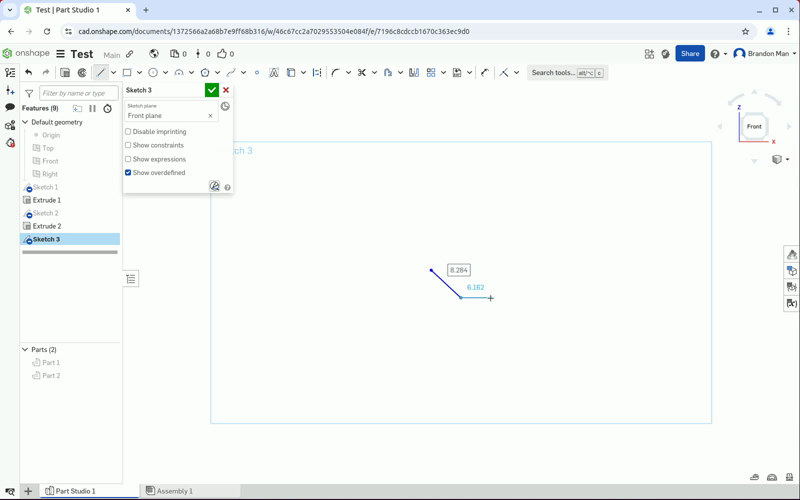
mouse_move(489, 270)
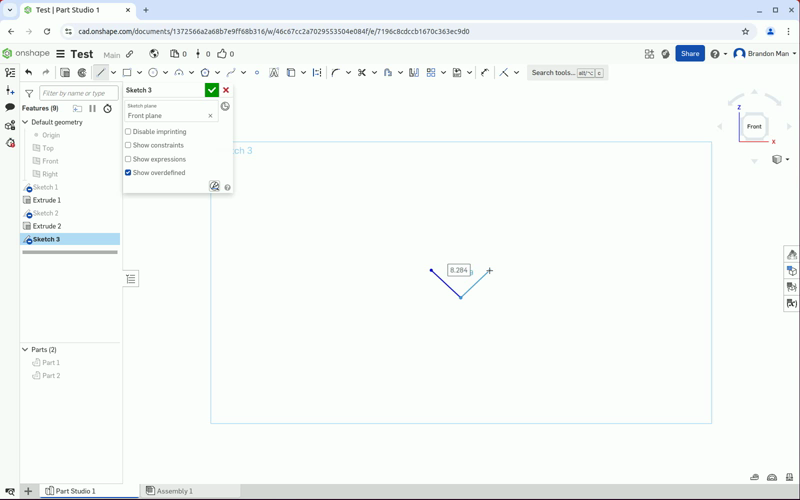
click(489, 270)
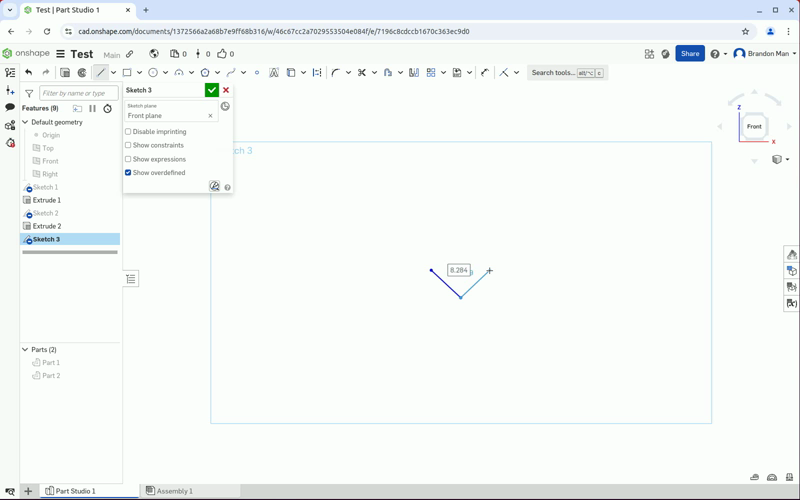
key_up(shift)
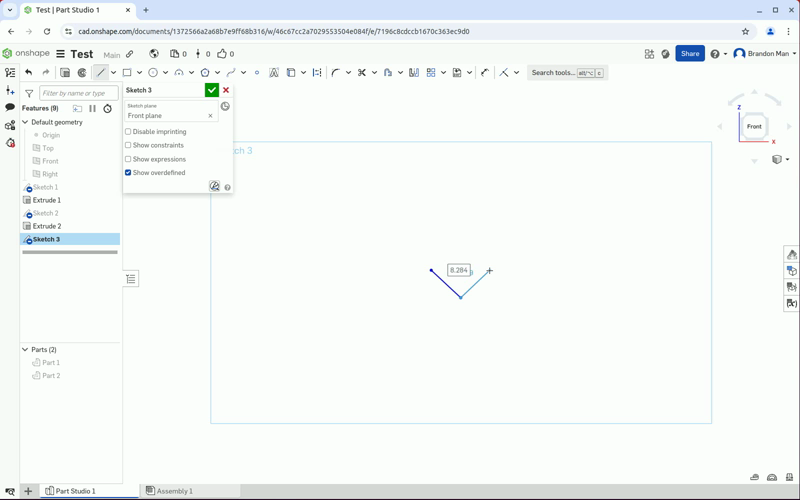
key(esc)
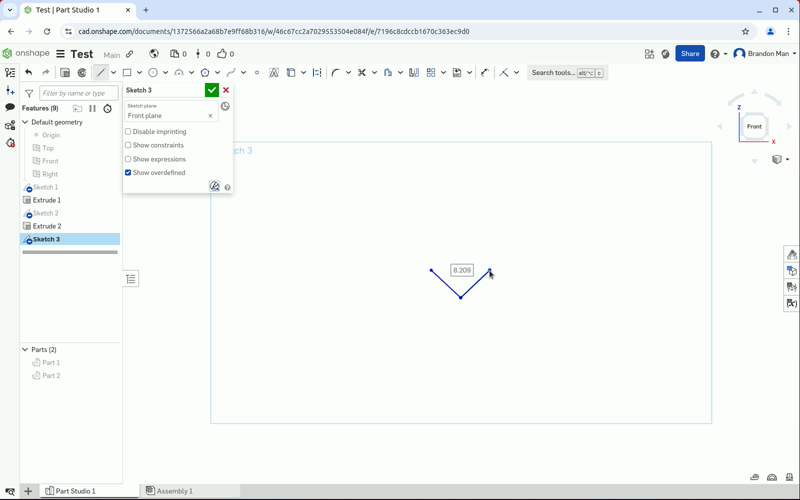
key(a)
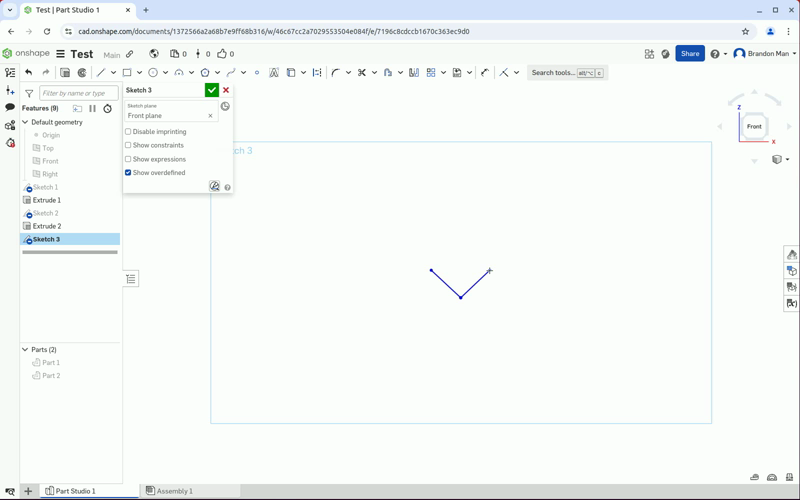
mouse_move(489, 270)
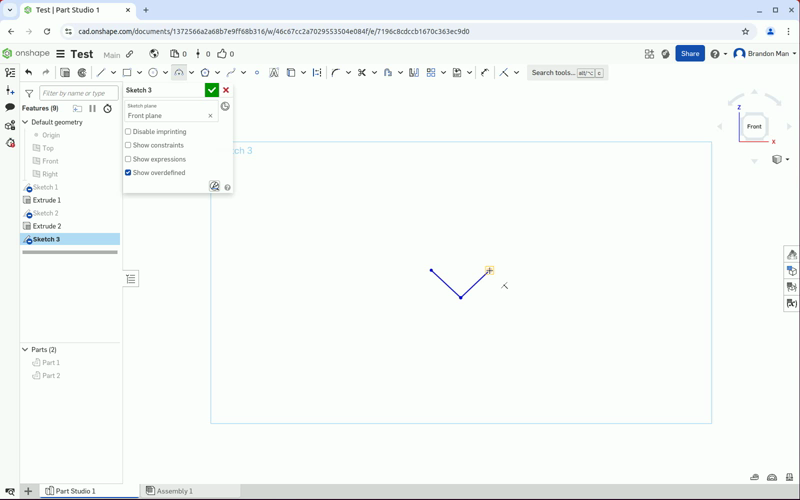
click(489, 270)
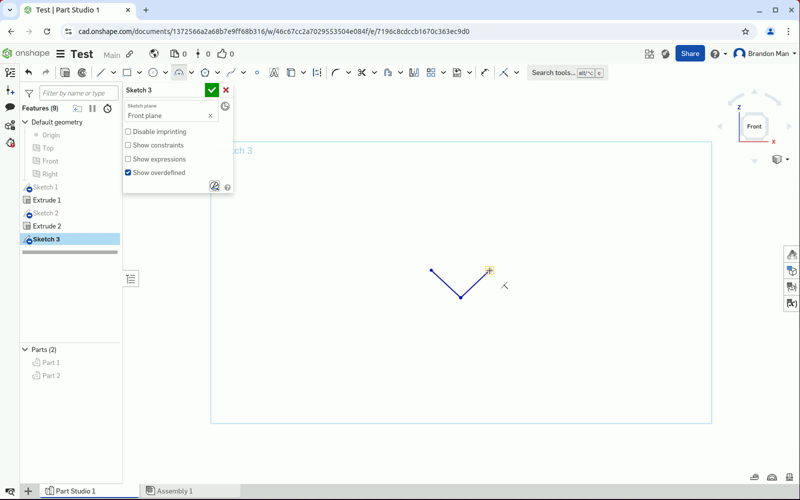
mouse_move(431, 270)
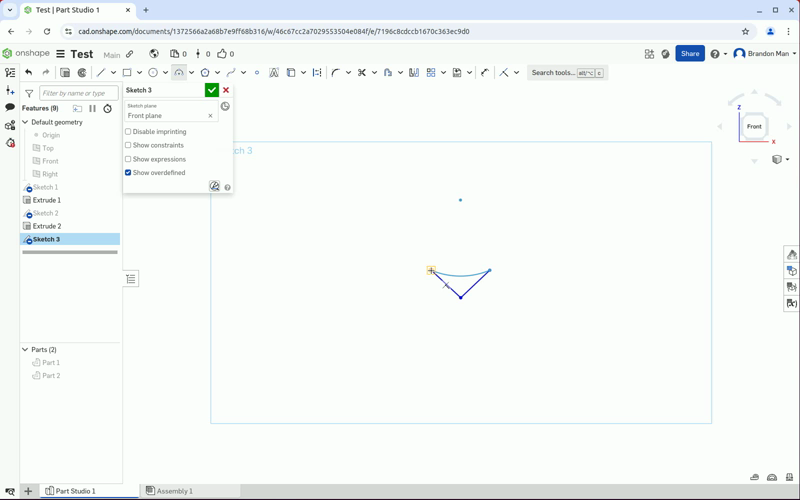
click(431, 270)
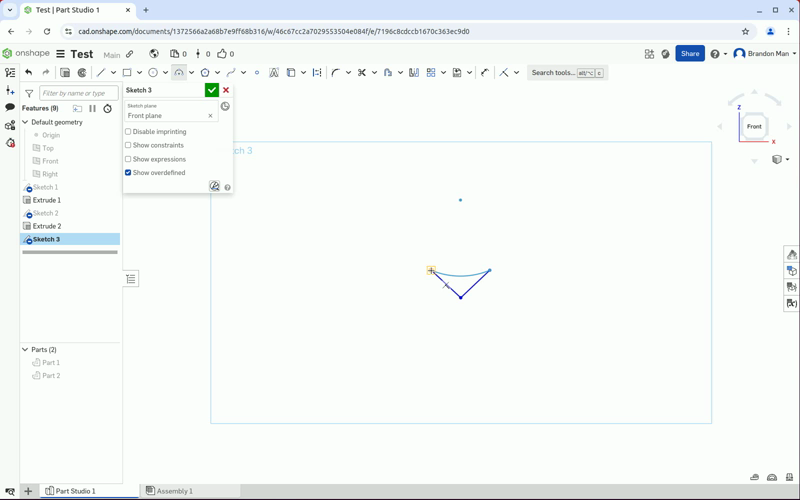
key_down(shift)
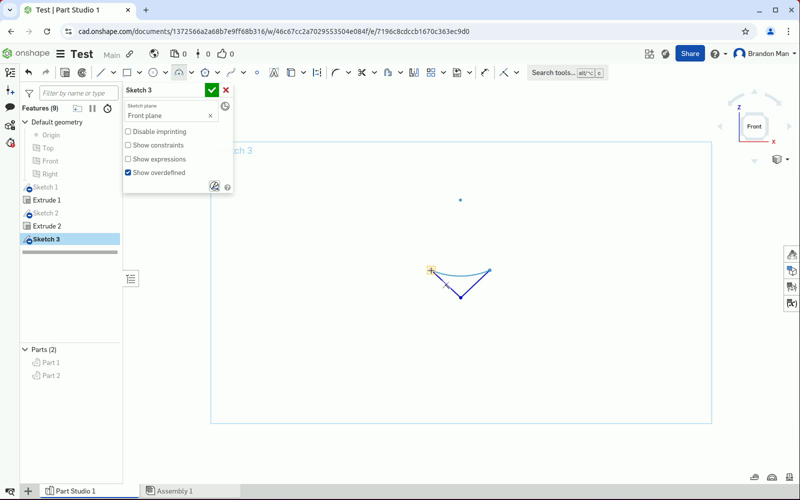
mouse_move(460, 262)
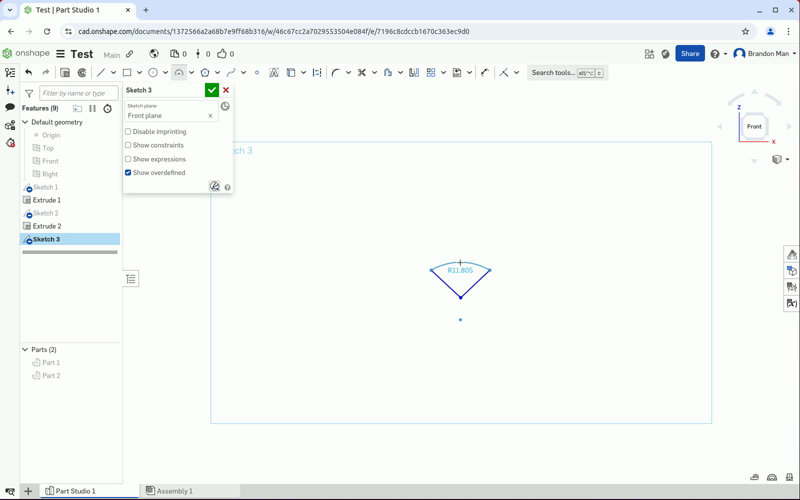
click(460, 262)
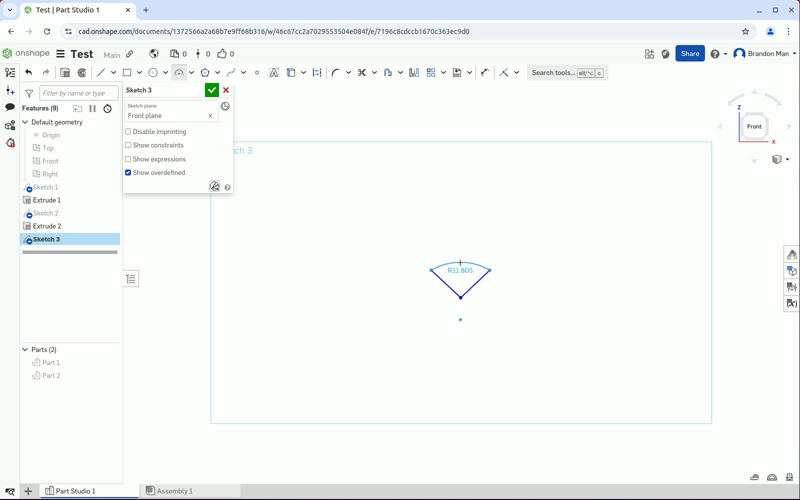
key_up(shift)
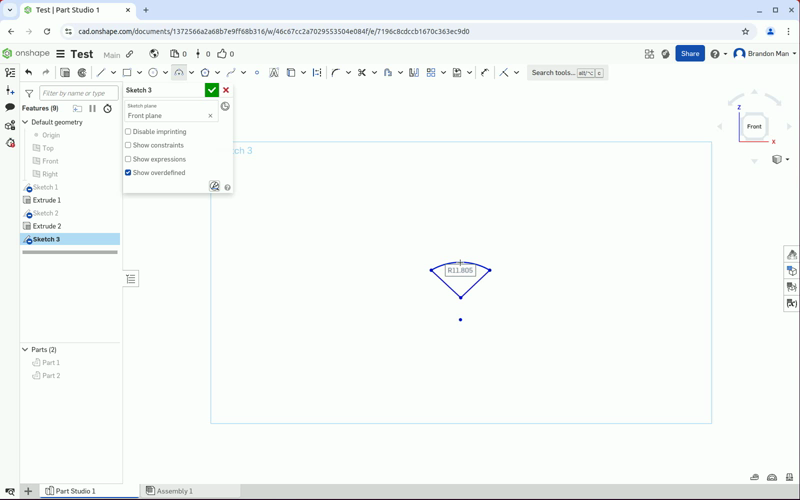
key(esc)
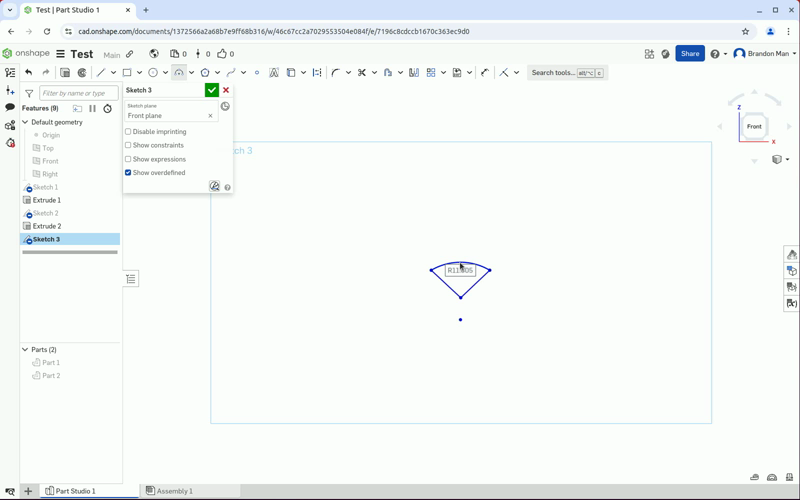
mouse_move(451, 286)
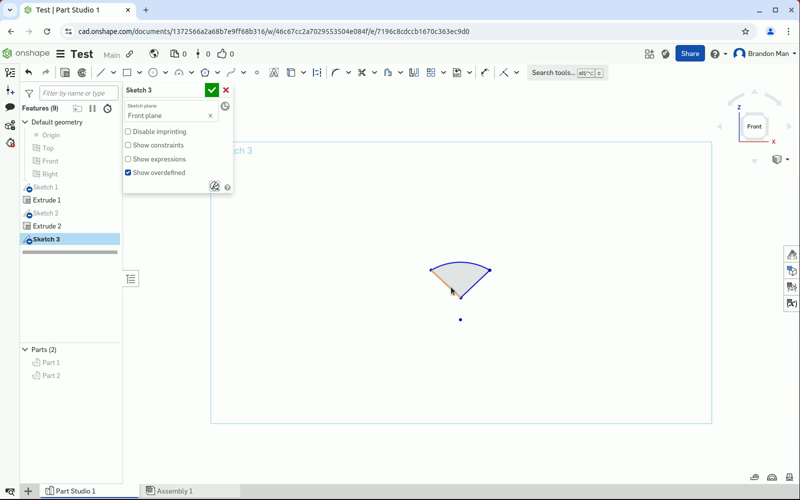
scroll(6)
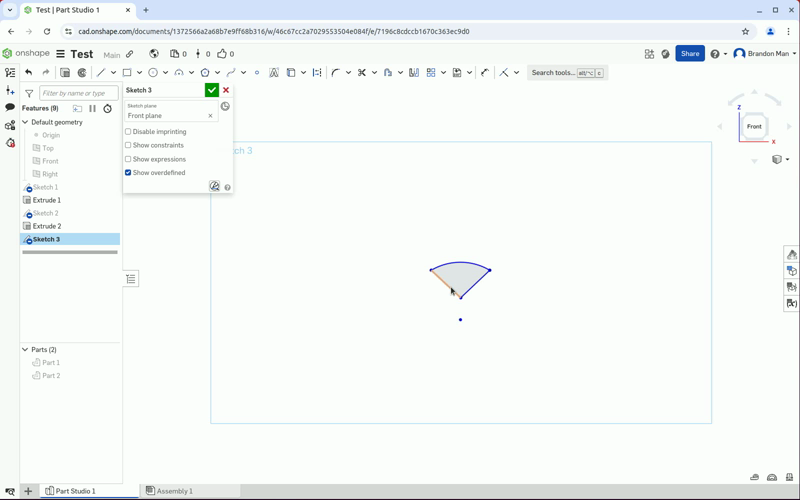
scroll(6)
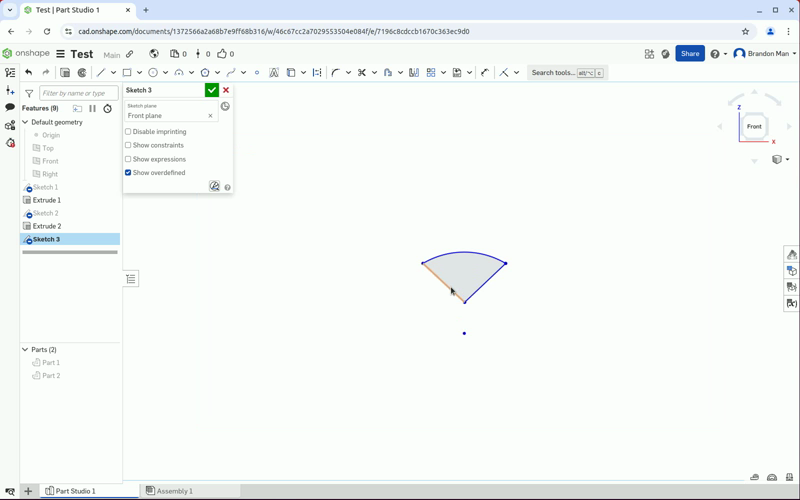
scroll(6)
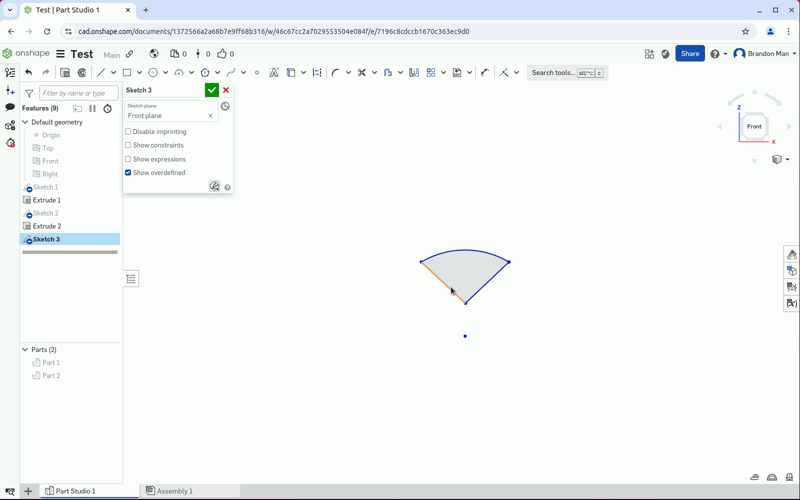
scroll(6)
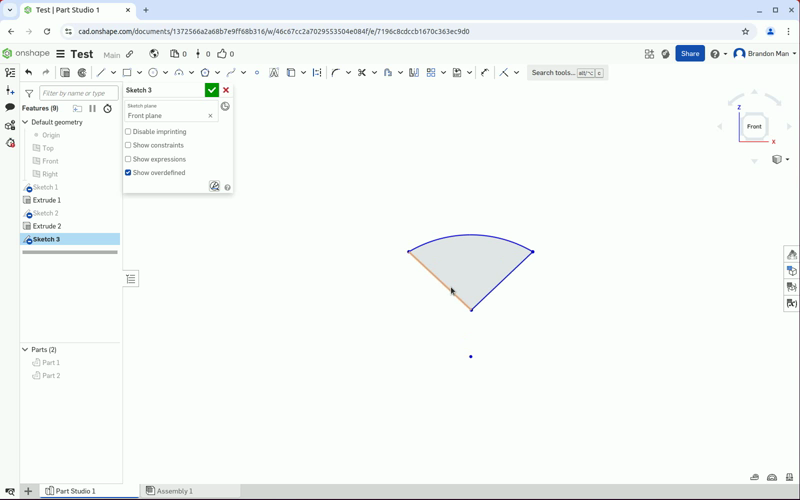
scroll(6)
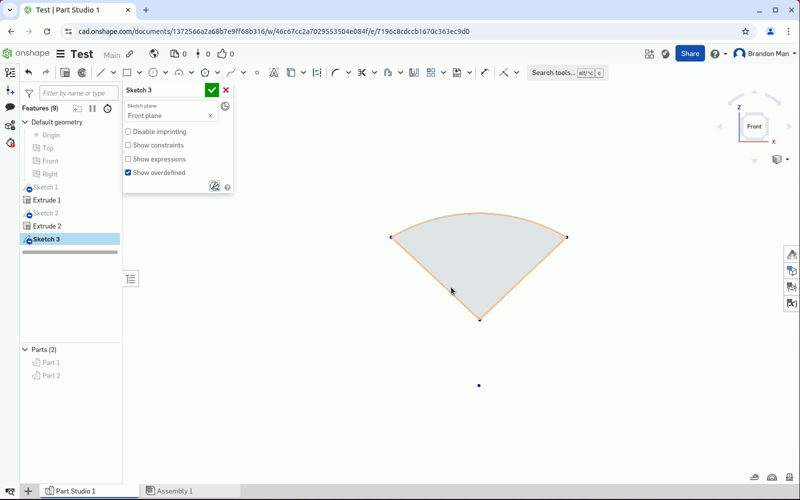
scroll(6)
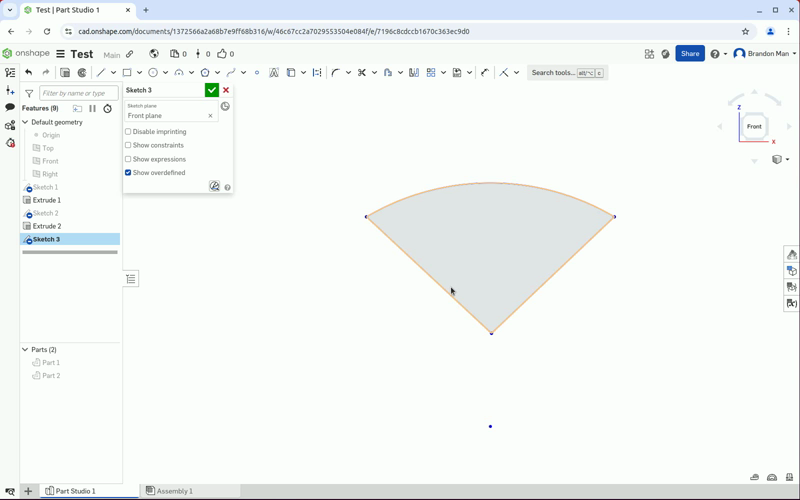
scroll(6)
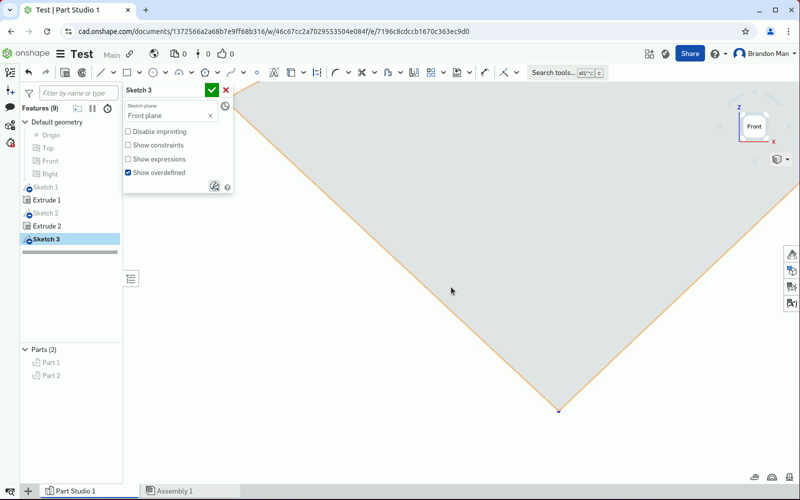
click(451, 286)
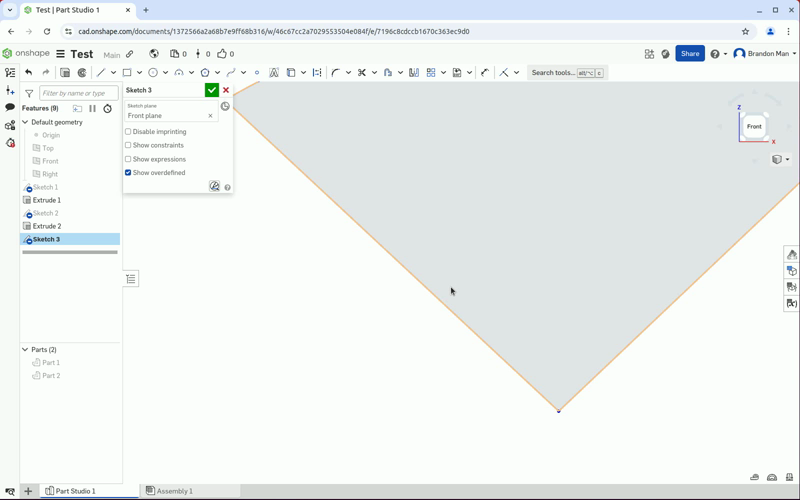
scroll(-6)
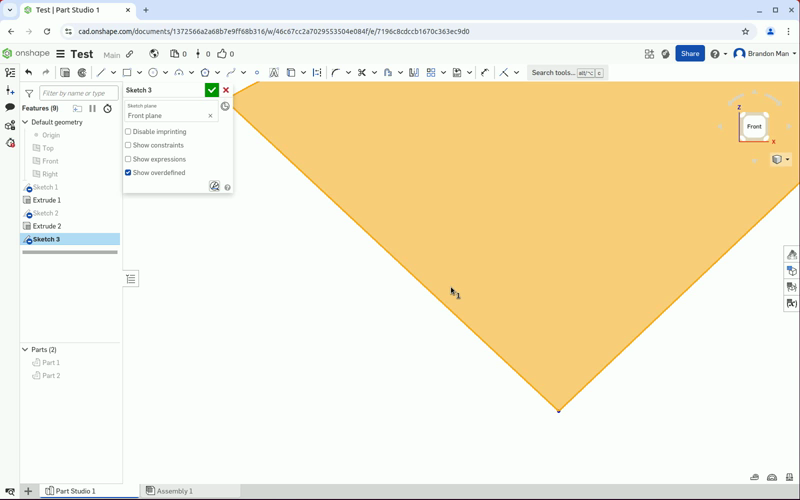
scroll(-6)
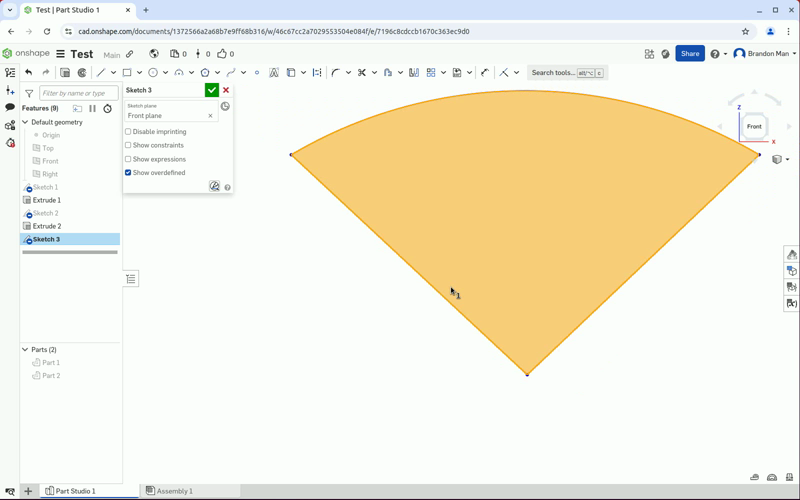
scroll(-6)
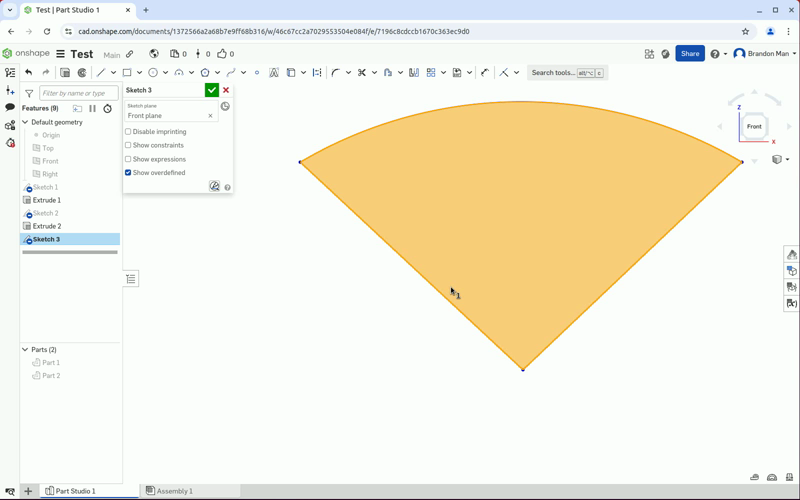
scroll(-6)
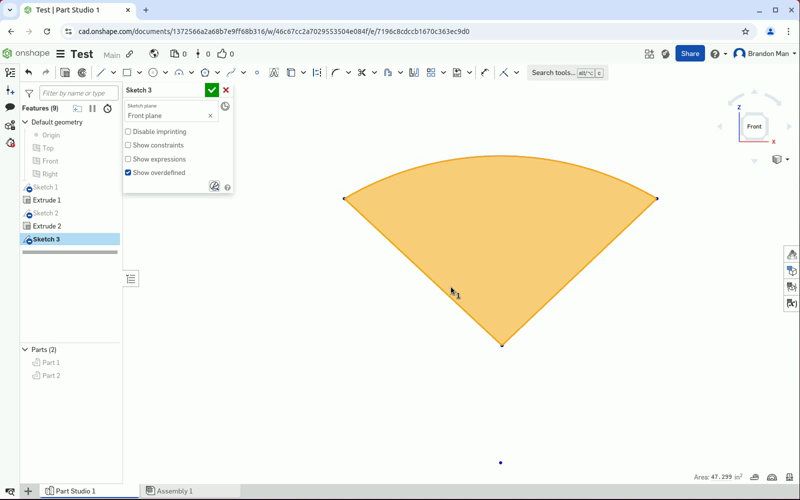
scroll(-6)
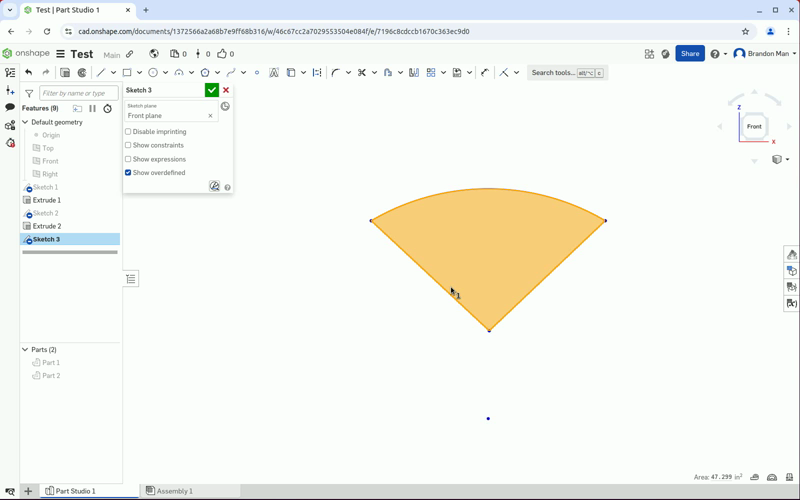
scroll(-6)
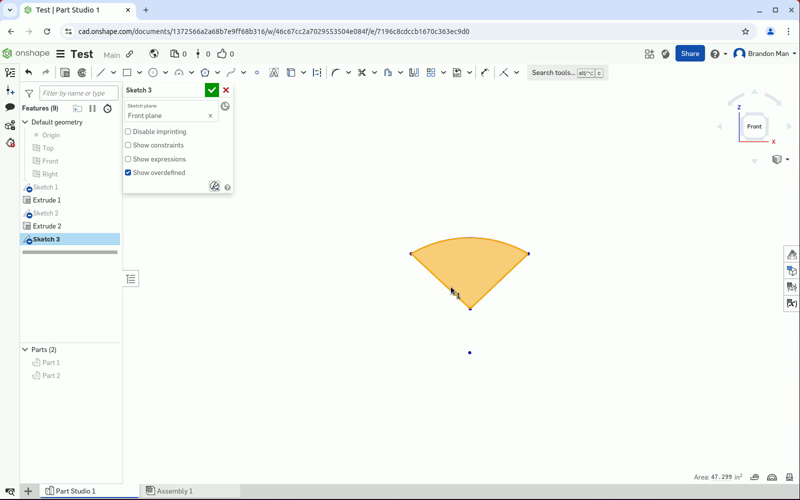
scroll(-6)
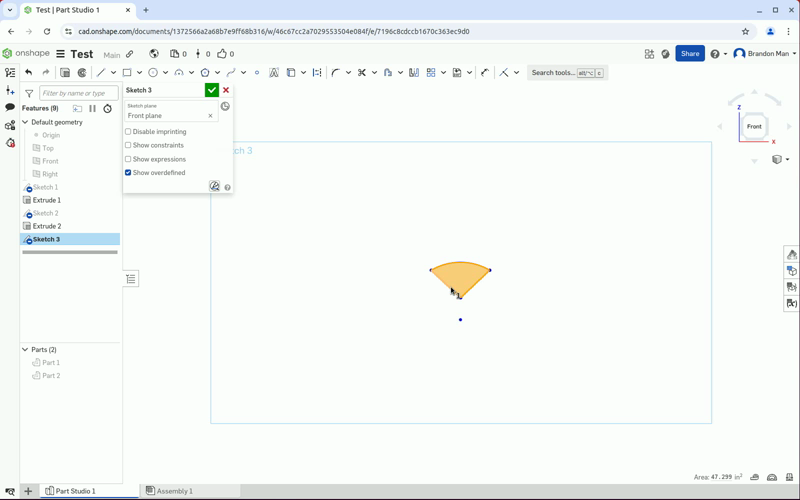
mouse_move(73, 352)
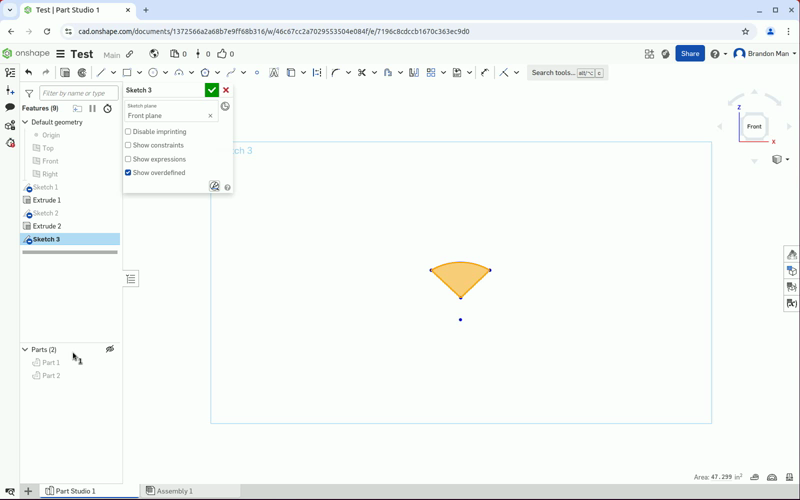
key(shift+y)
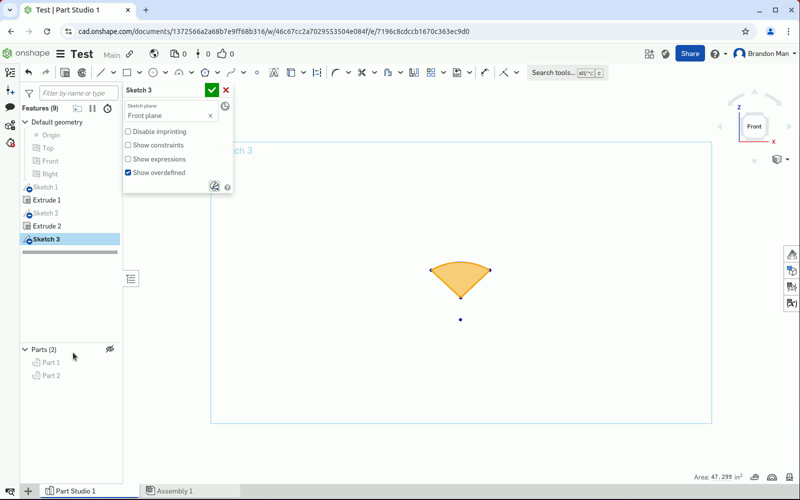
key(shift+e)
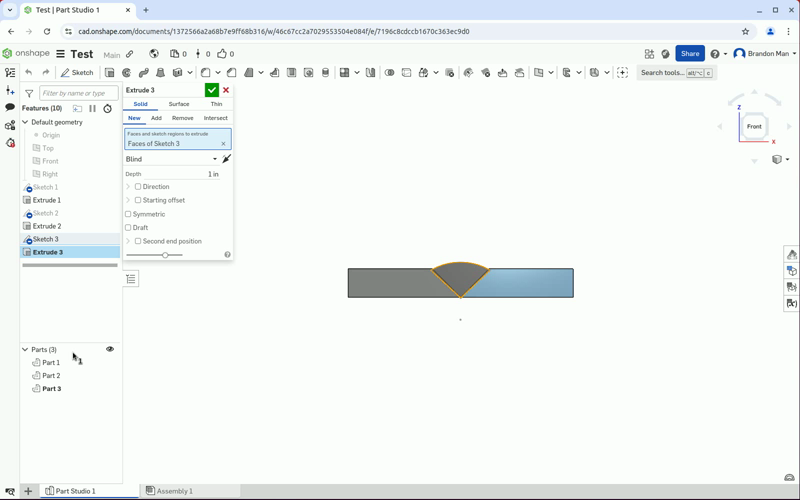
mouse_move(143, 106)
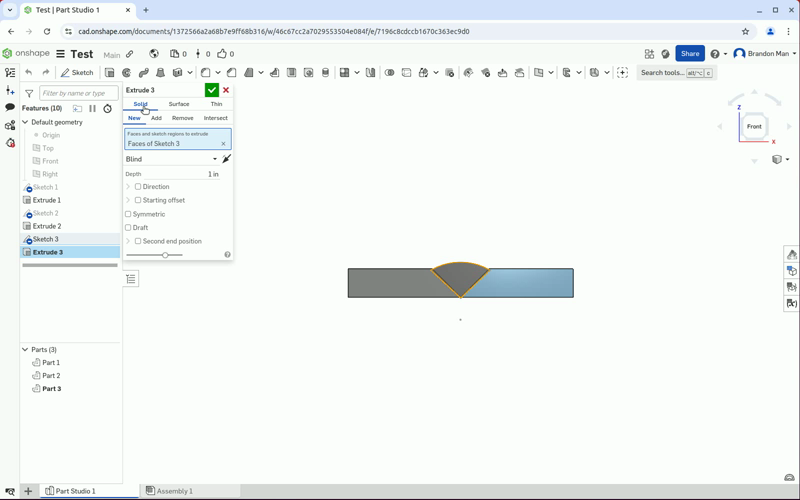
click(143, 106)
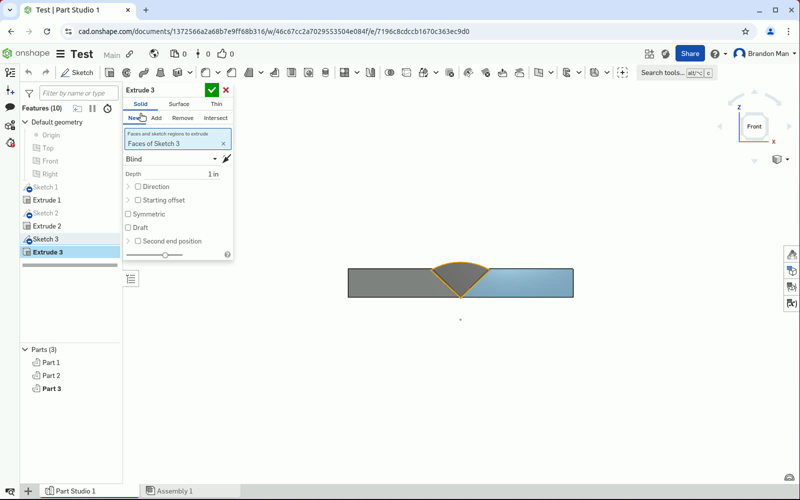
mouse_move(137, 120)
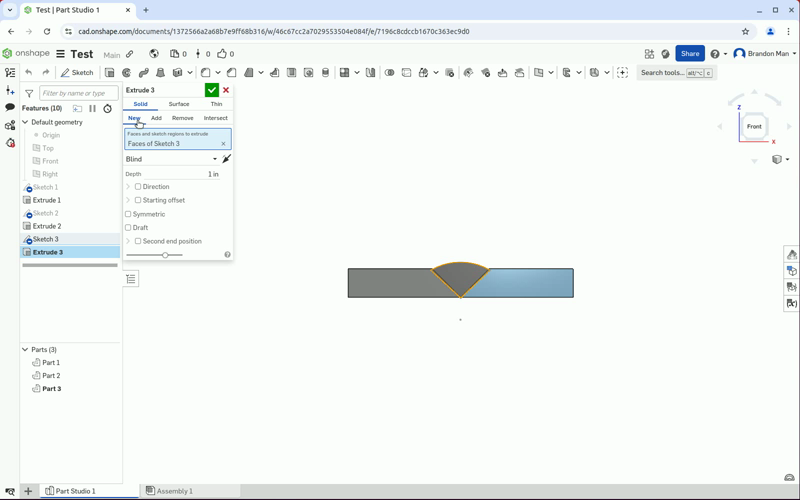
click(137, 120)
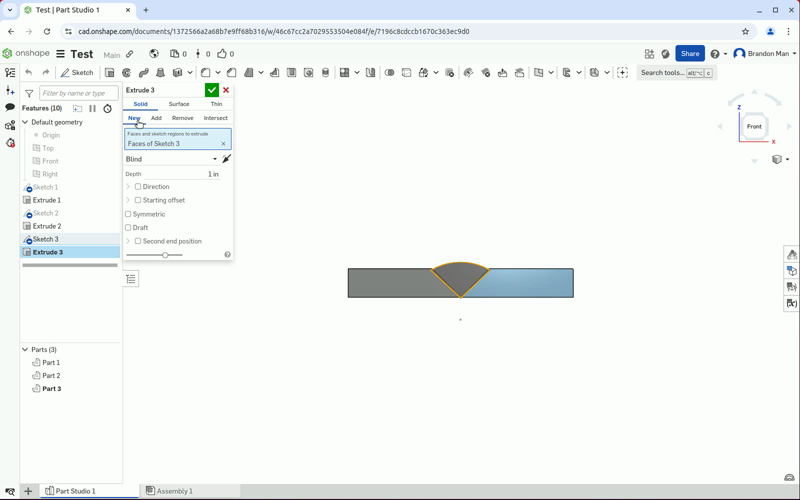
key(tab, 4)
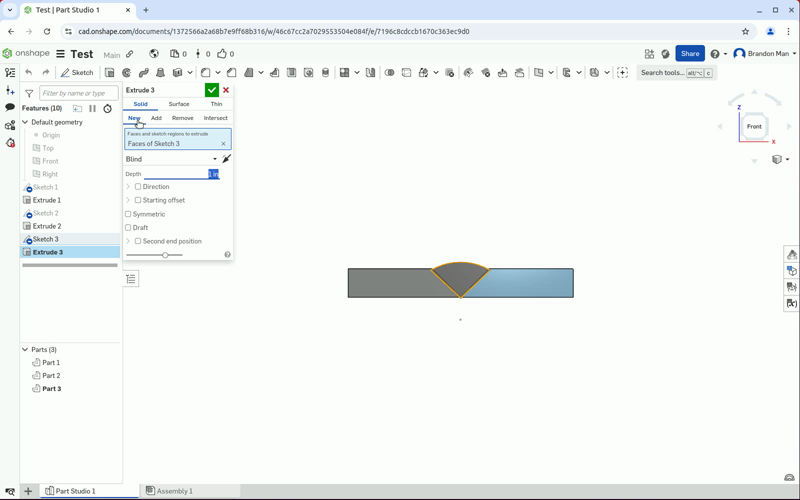
text(28.886)
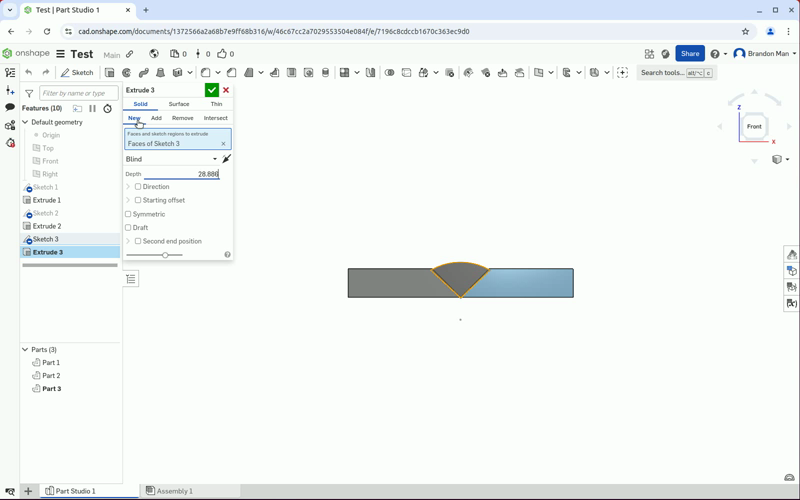
key(tab, 3)
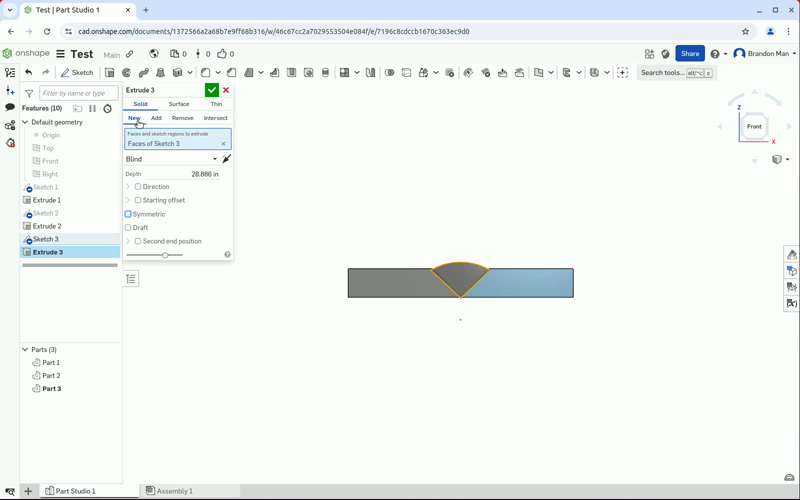
key(space)
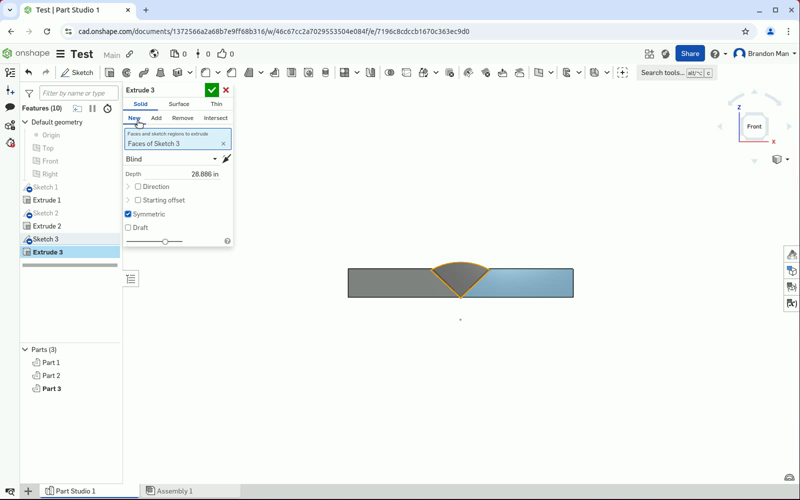
key(enter)
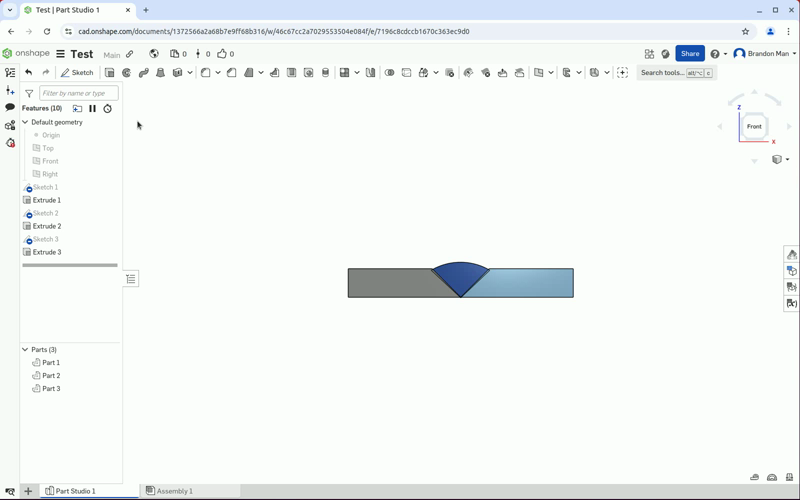
key(shift+h)
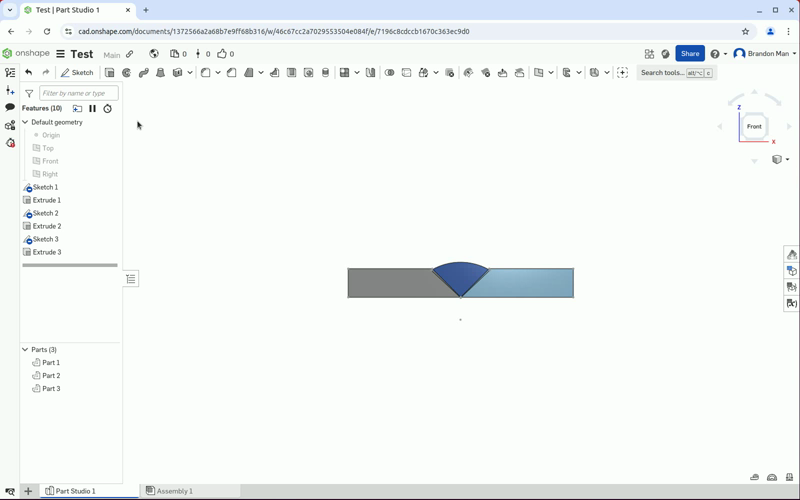
key(shift+h)
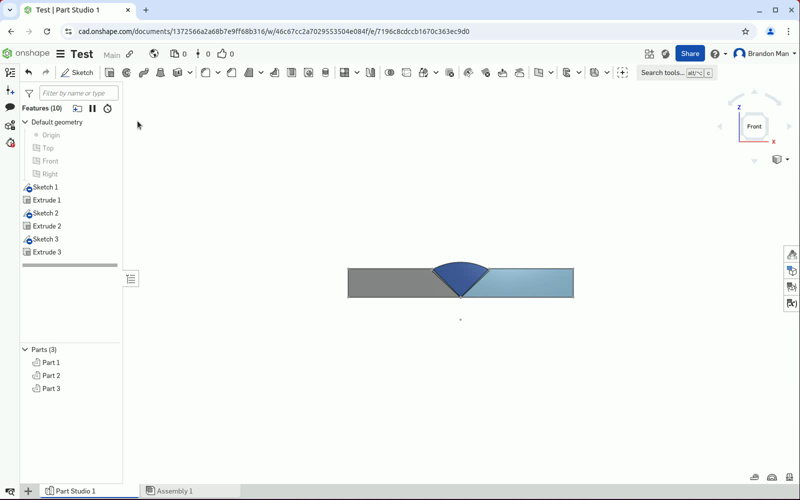
key(shift+7)
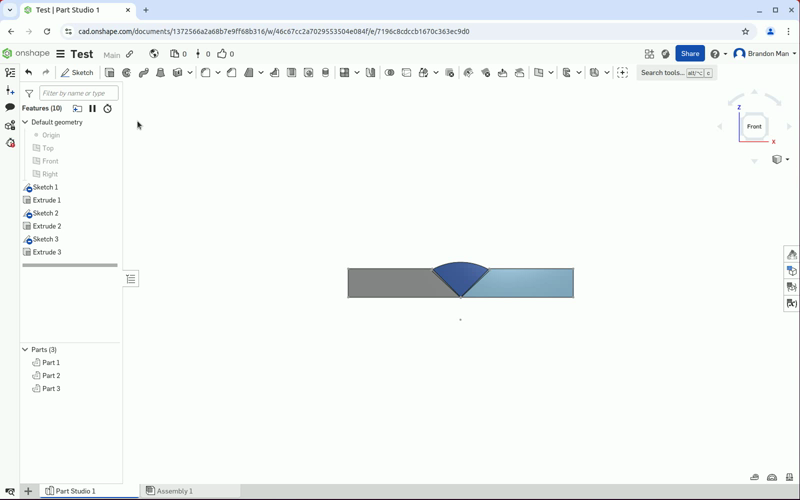
key(left, 2)
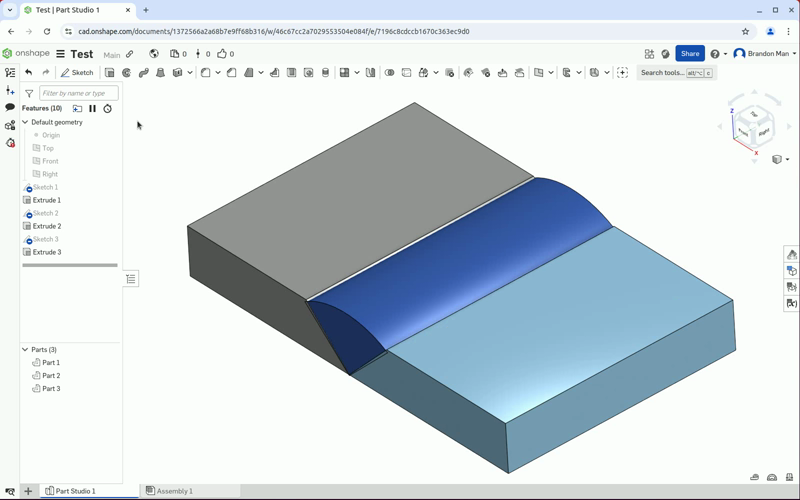
key(down, 2)
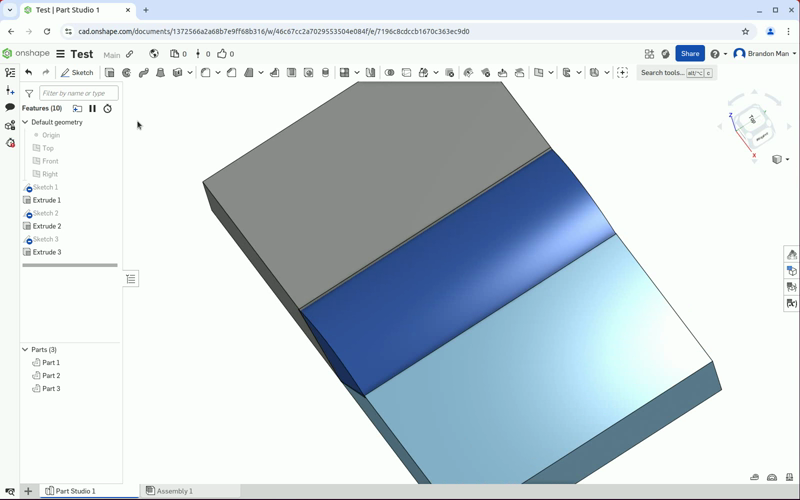
key(up, 2)
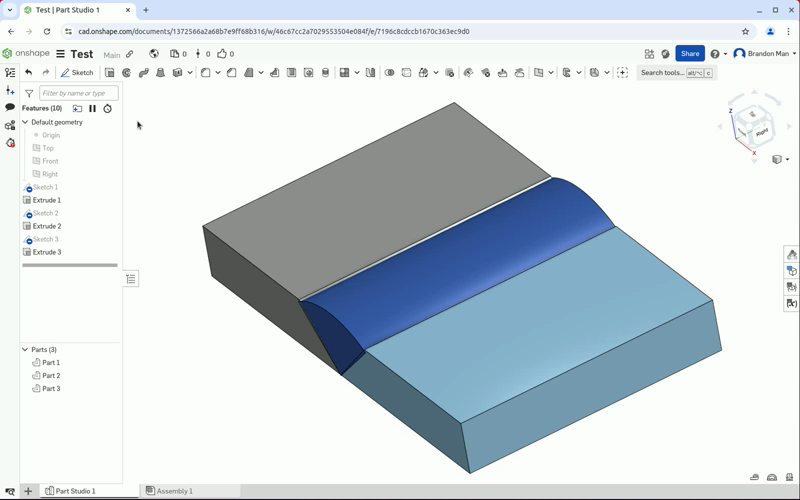
key(right, 2)
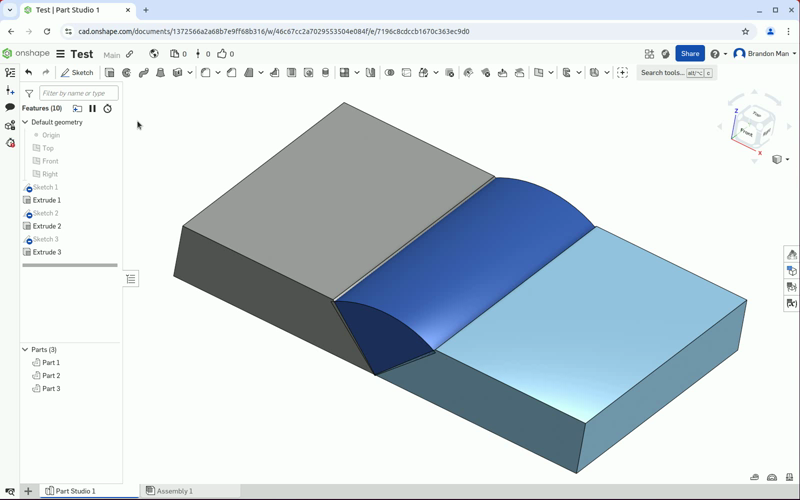
mouse_move(73, 189)
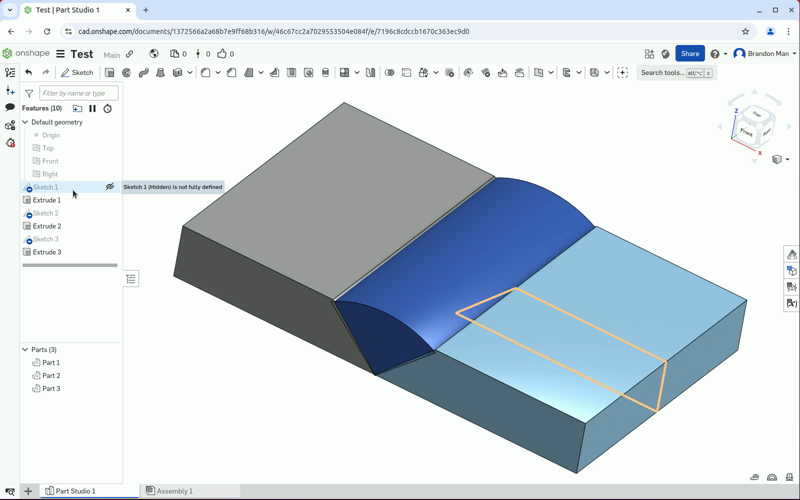
click(73, 189)